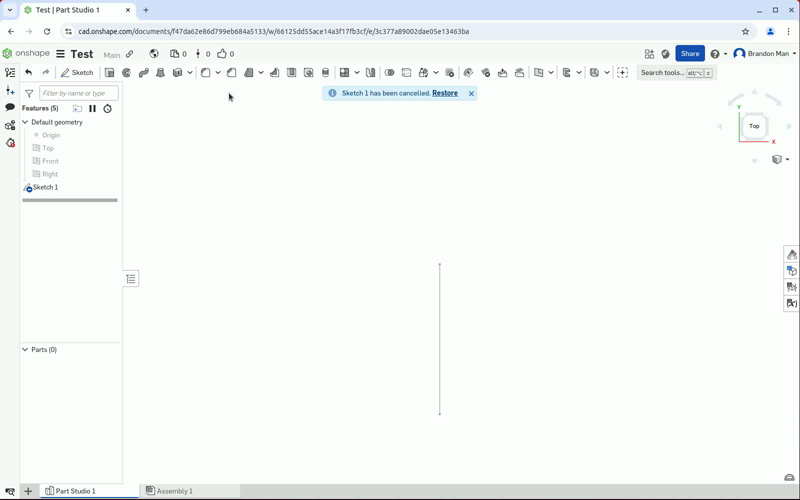
key(shift+h)
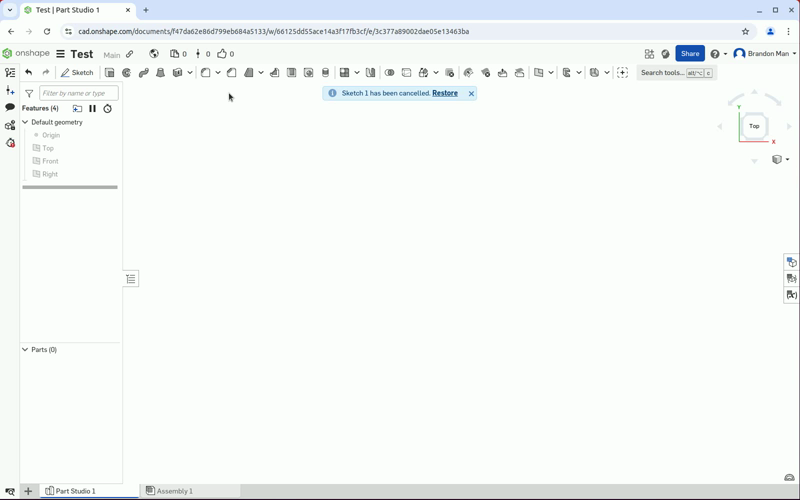
mouse_move(73, 352)
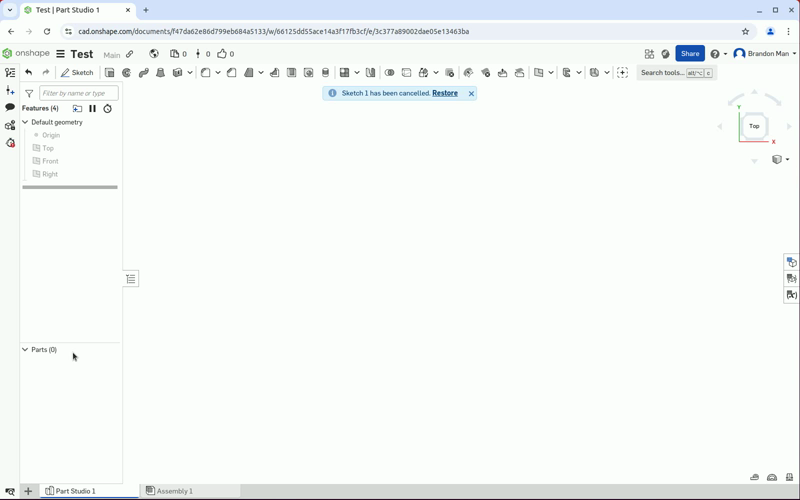
key(y)
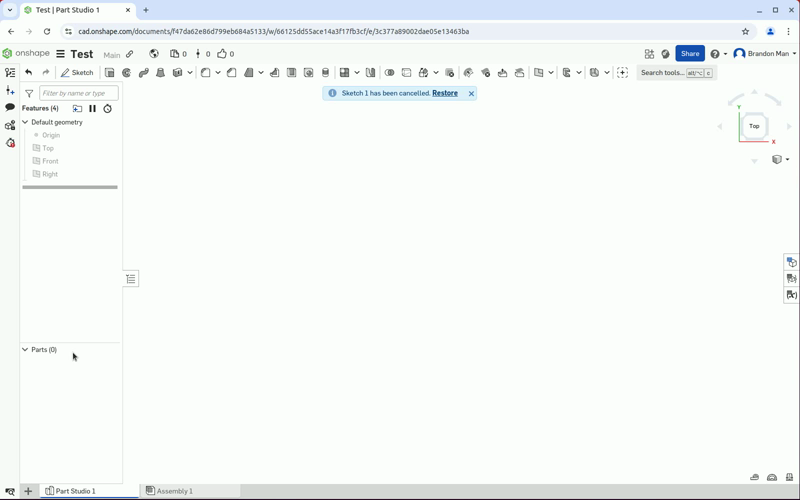
key(shift+p)
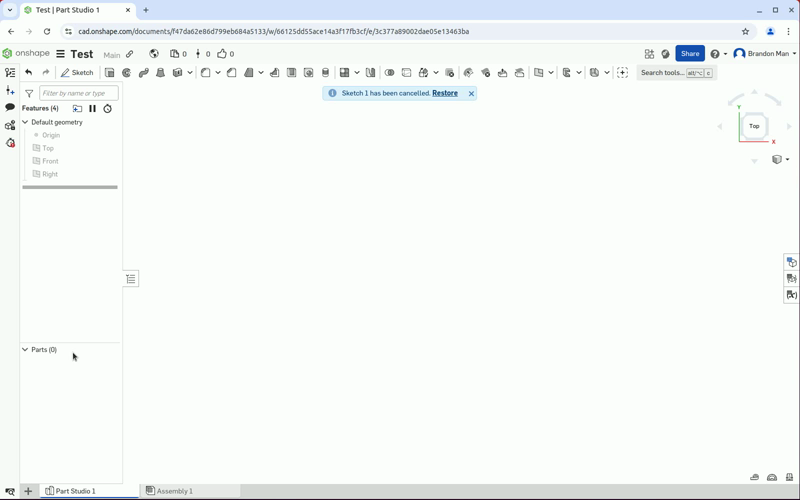
key(space)
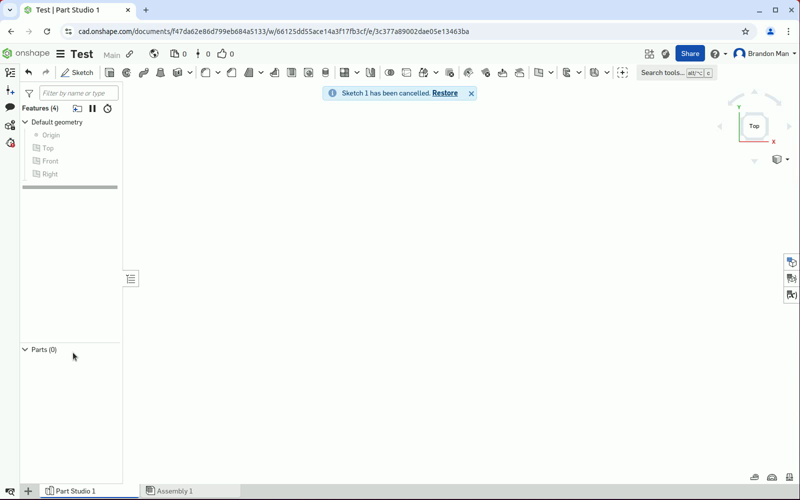
key_down(shift)
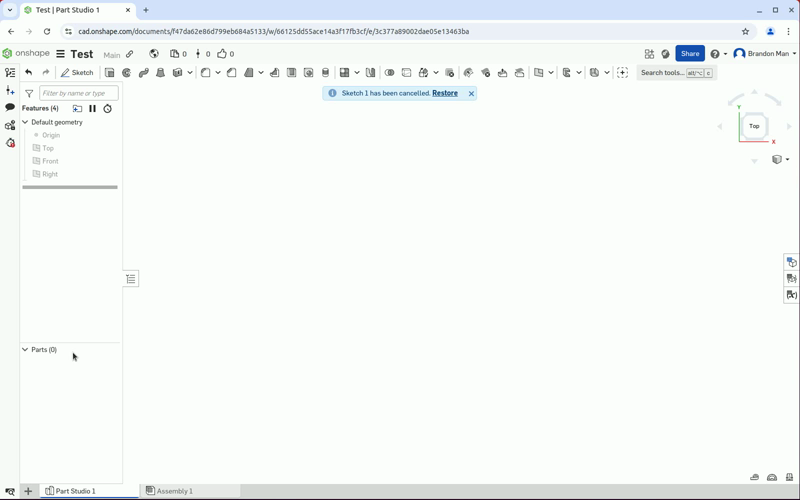
key(up)
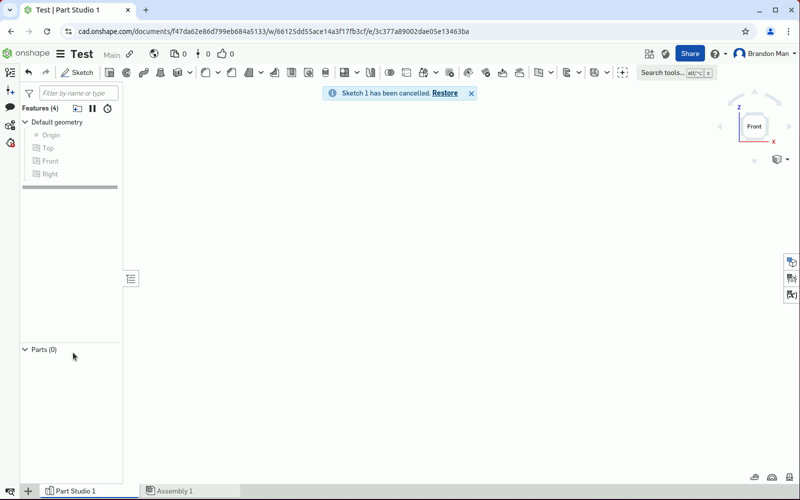
key_up(shift)
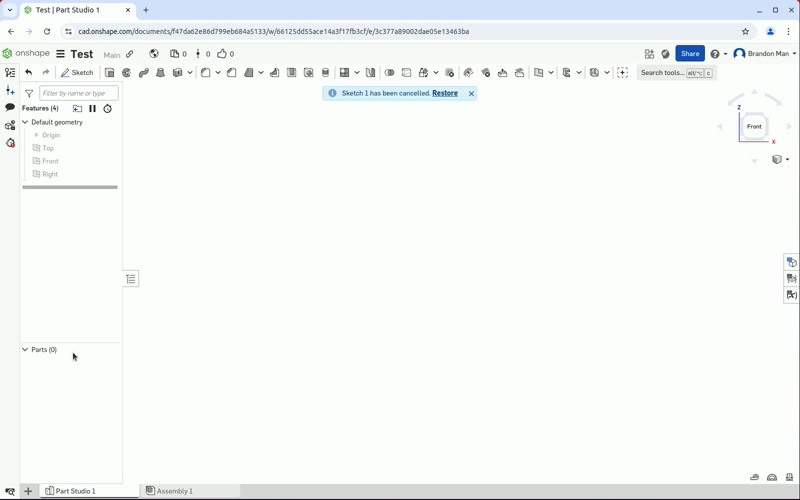
mouse_move(73, 352)
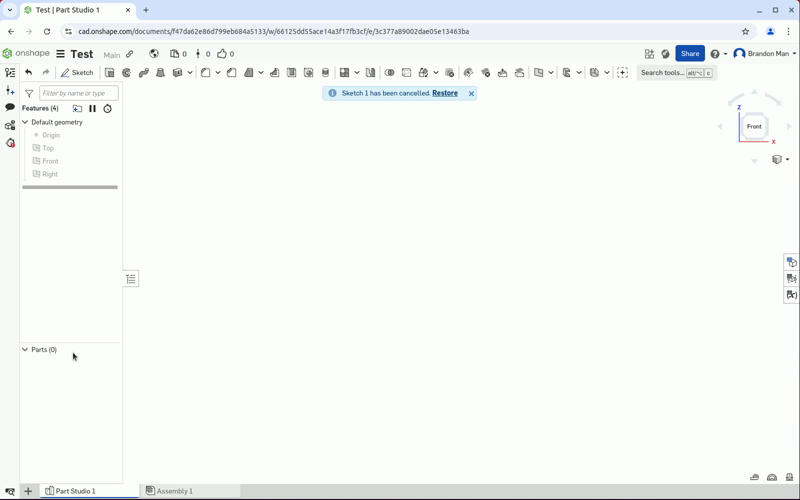
key(shift+y)
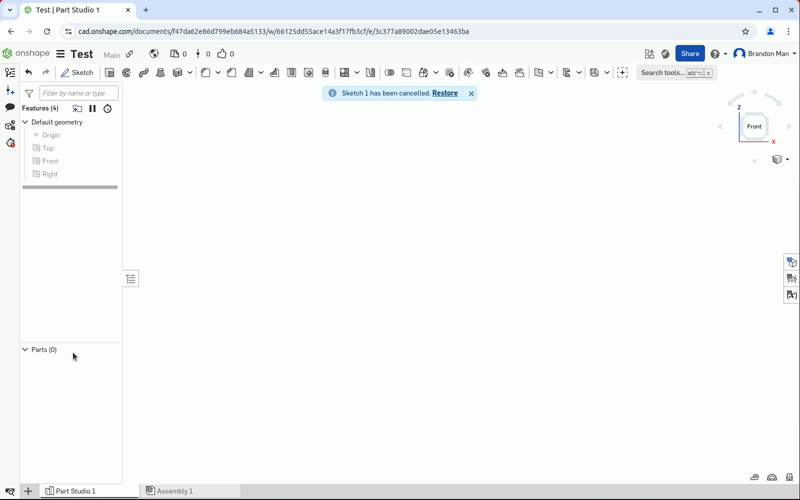
key(shift+s)
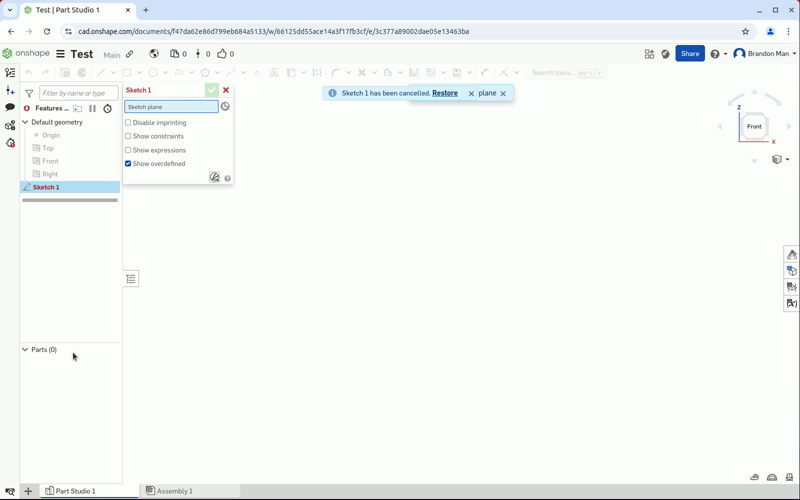
mouse_move(73, 163)
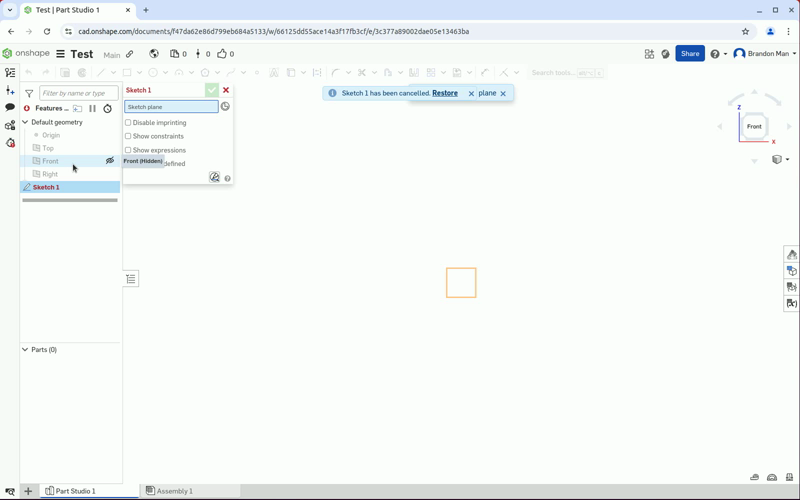
click(73, 163)
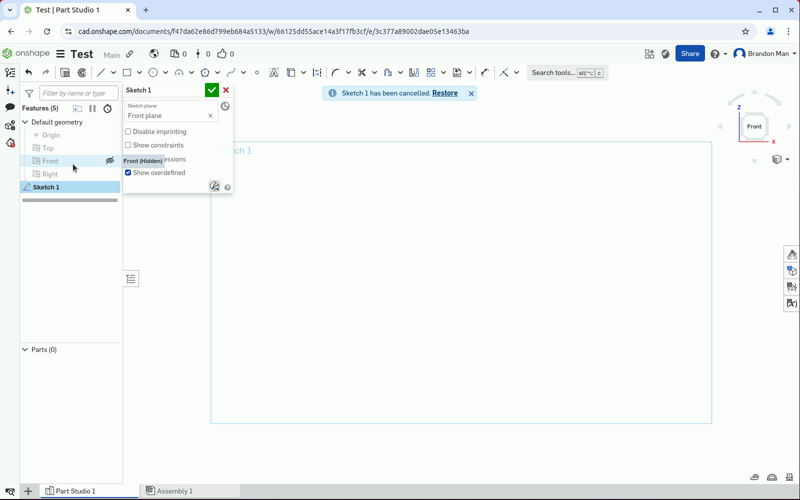
mouse_move(73, 352)
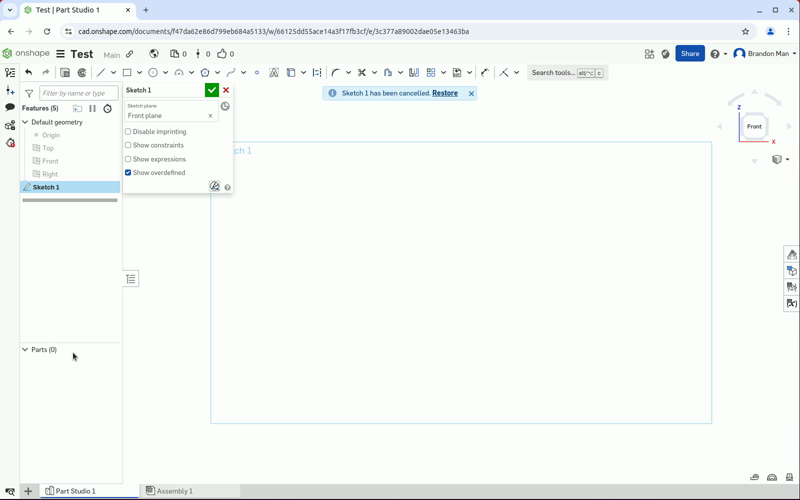
key(y)
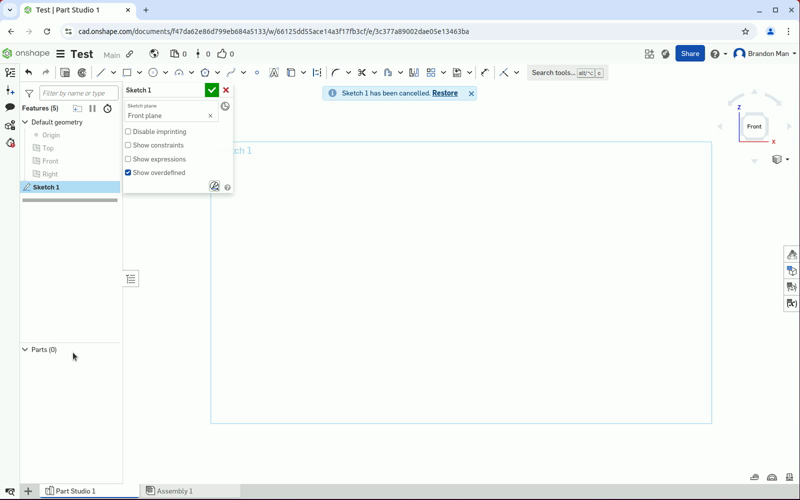
key(l)
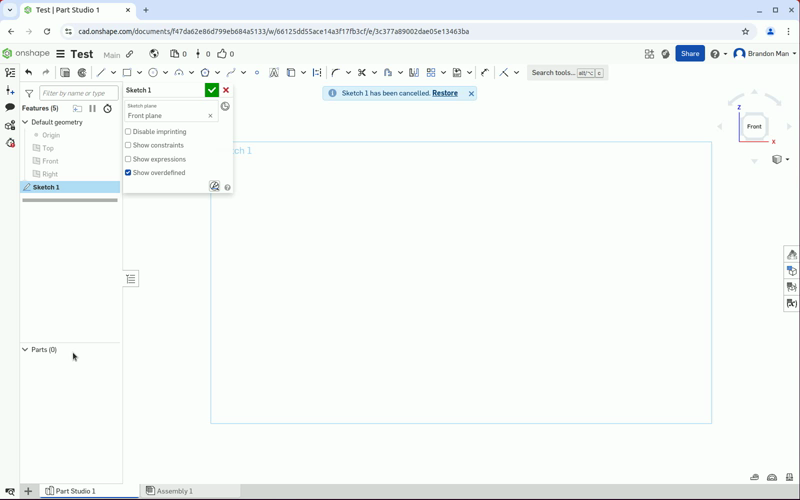
key_down(shift)
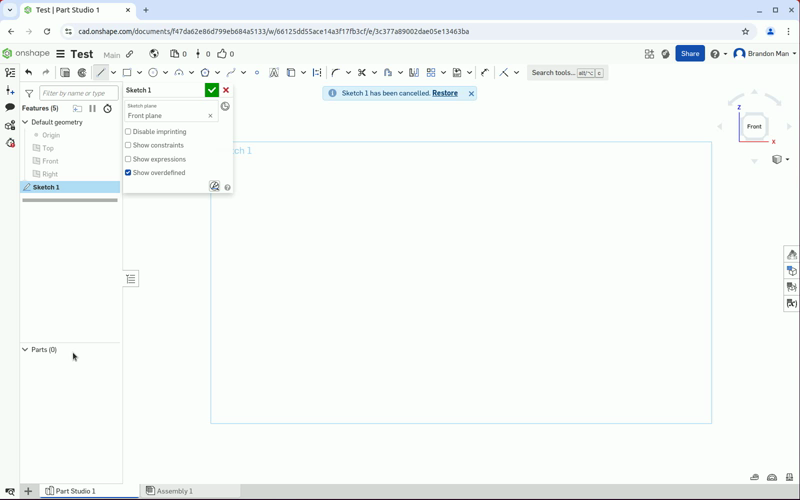
mouse_move(460, 282)
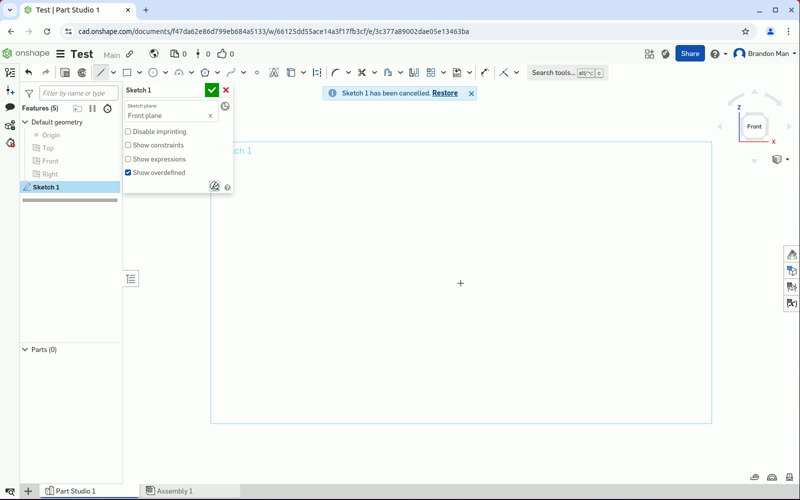
click(460, 282)
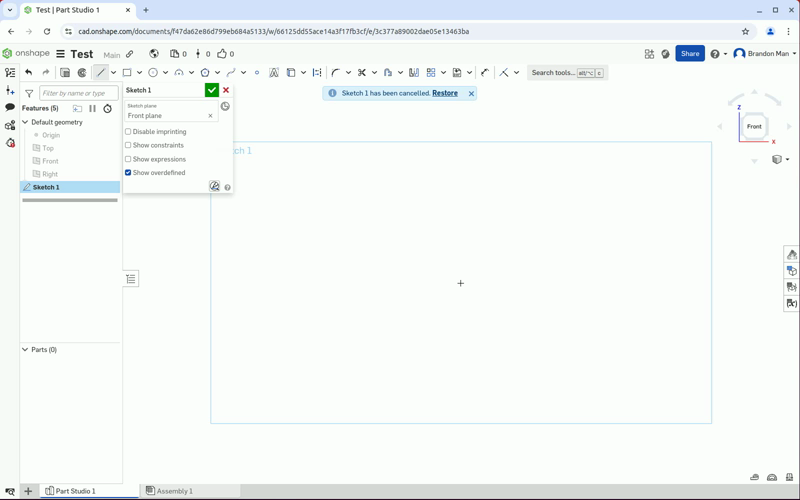
key_up(shift)
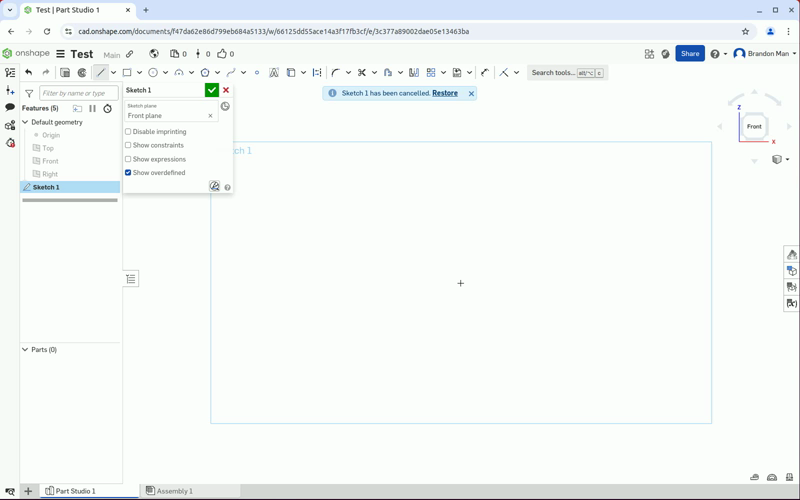
key_down(shift)
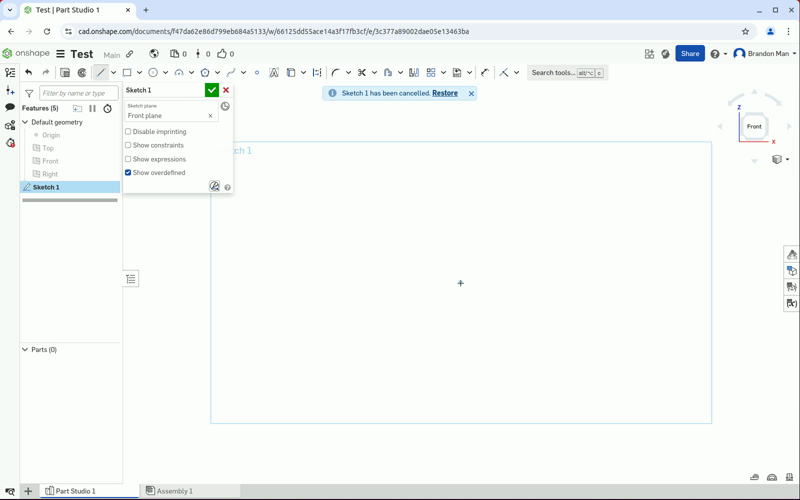
mouse_move(536, 282)
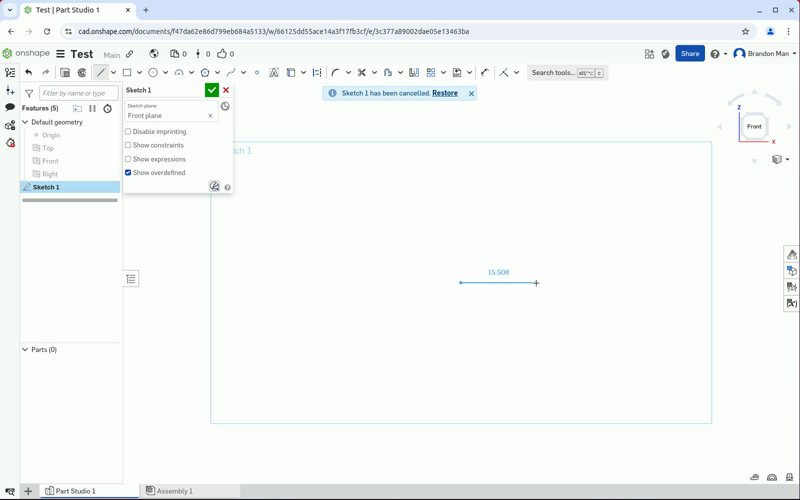
click(536, 282)
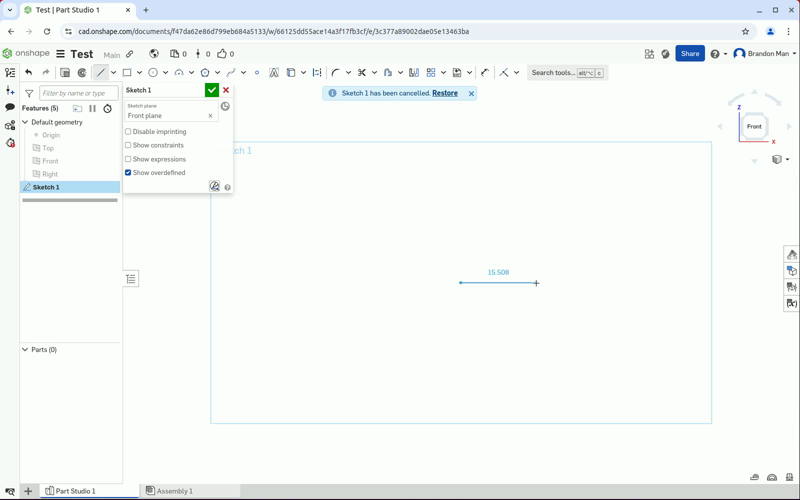
key_up(shift)
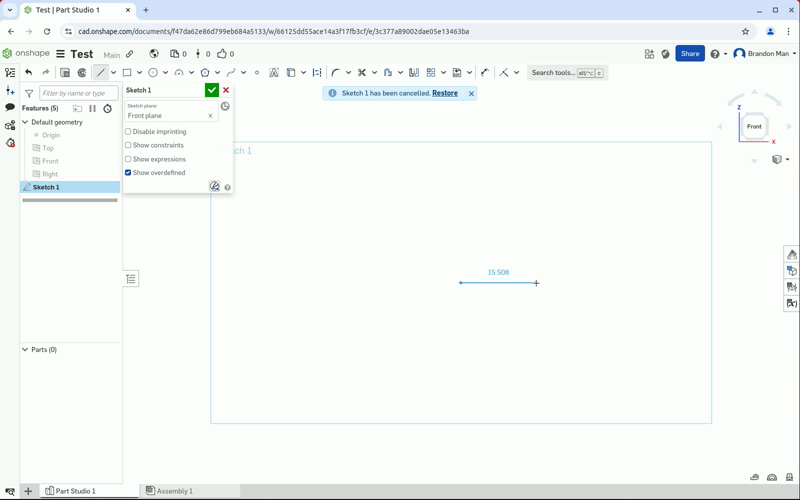
key_down(shift)
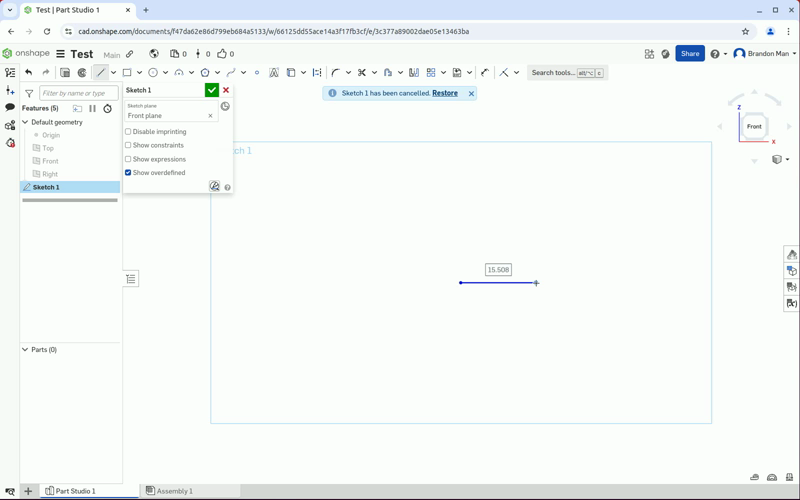
mouse_move(536, 207)
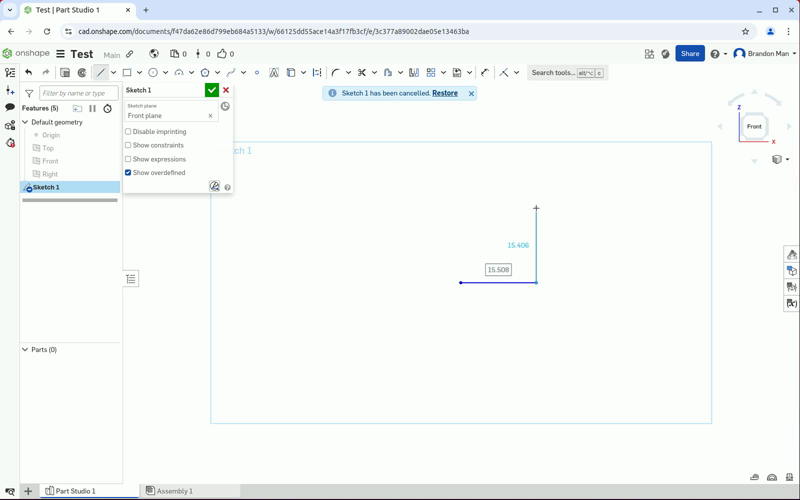
click(536, 207)
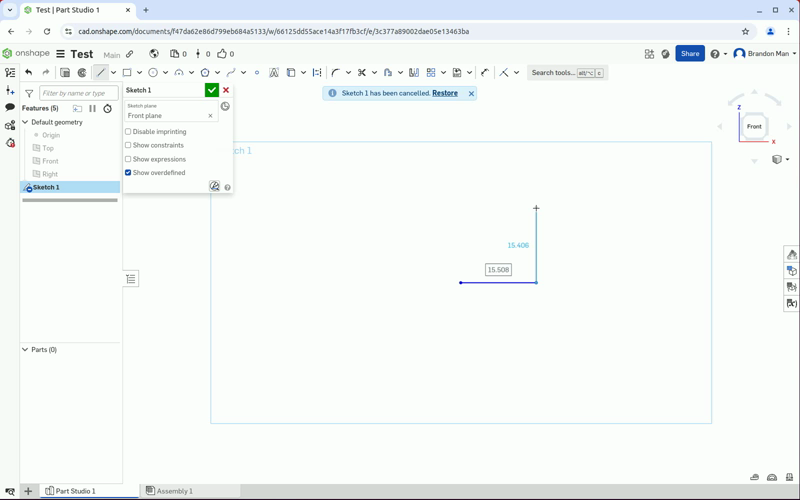
key_up(shift)
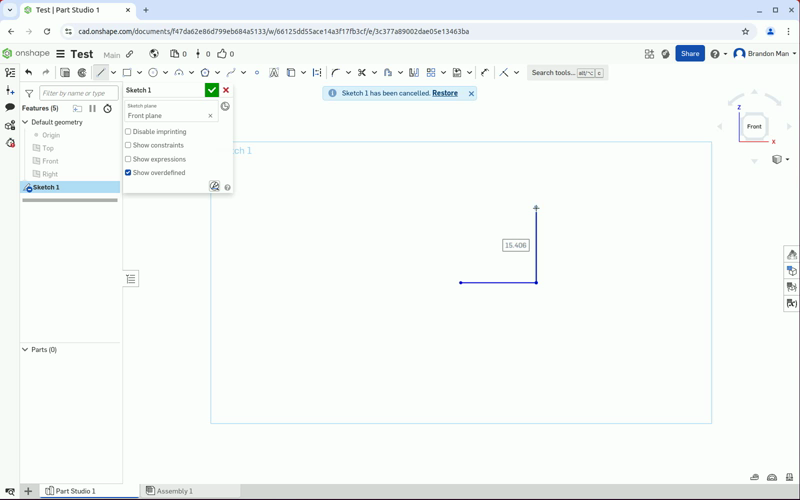
key_down(shift)
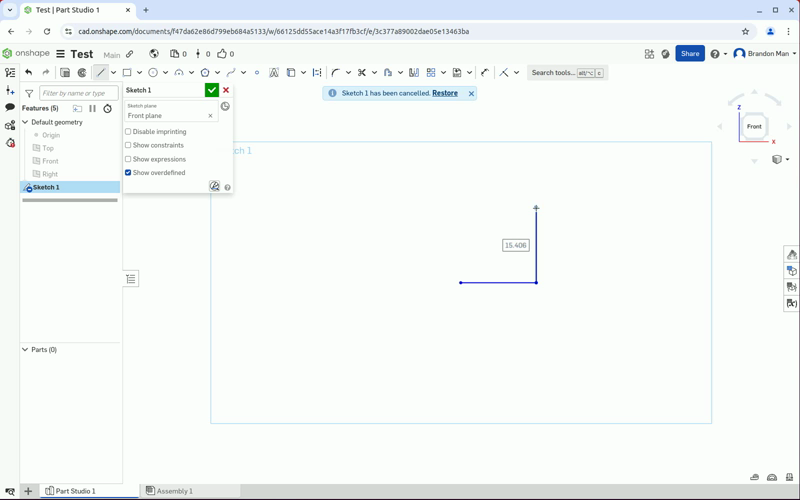
mouse_move(460, 207)
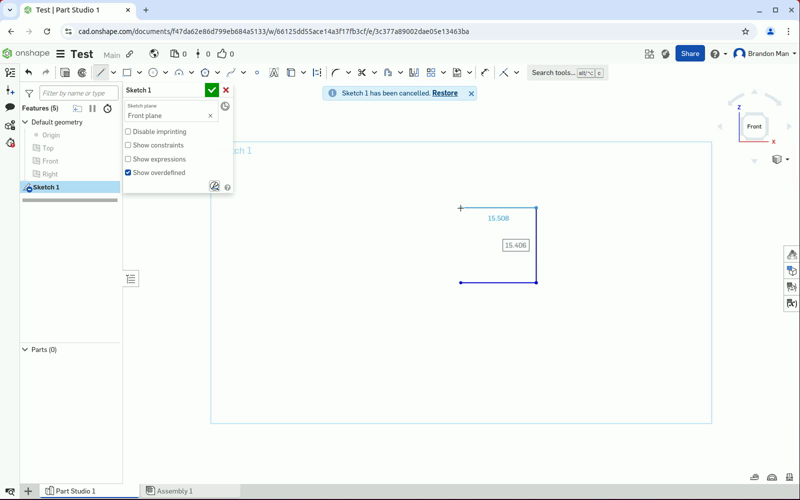
click(460, 207)
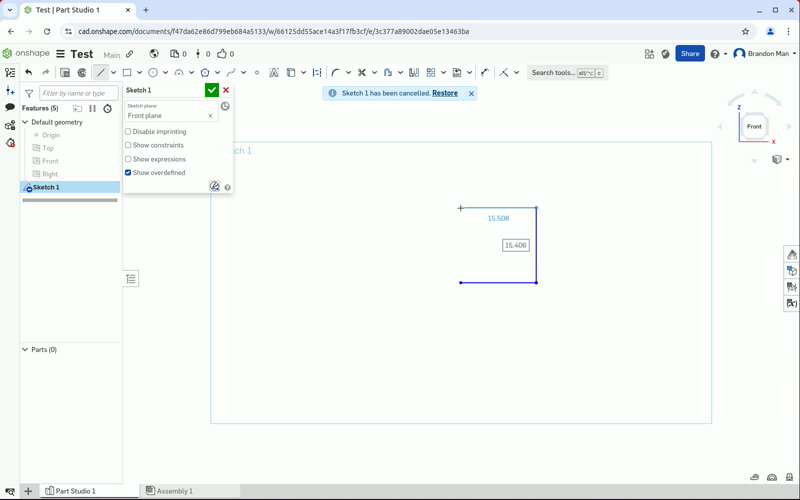
key_up(shift)
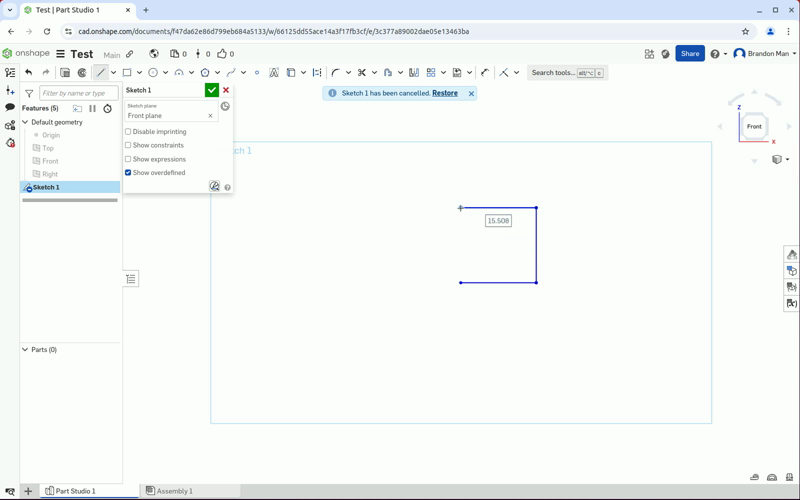
key_down(shift)
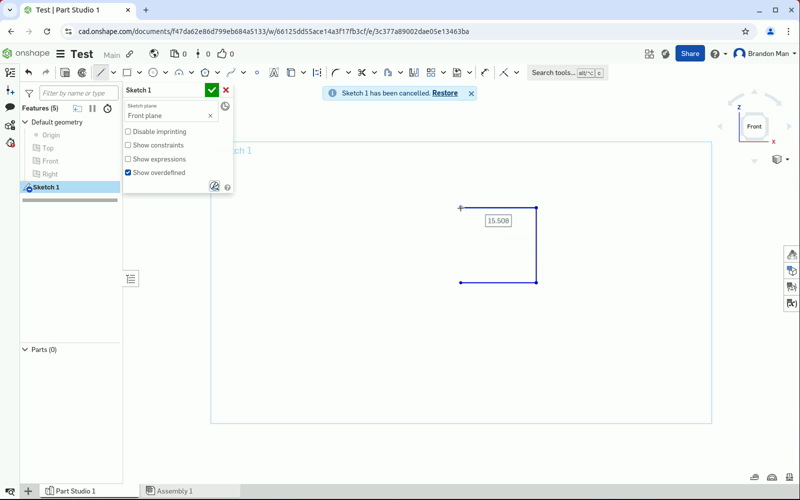
mouse_move(460, 282)
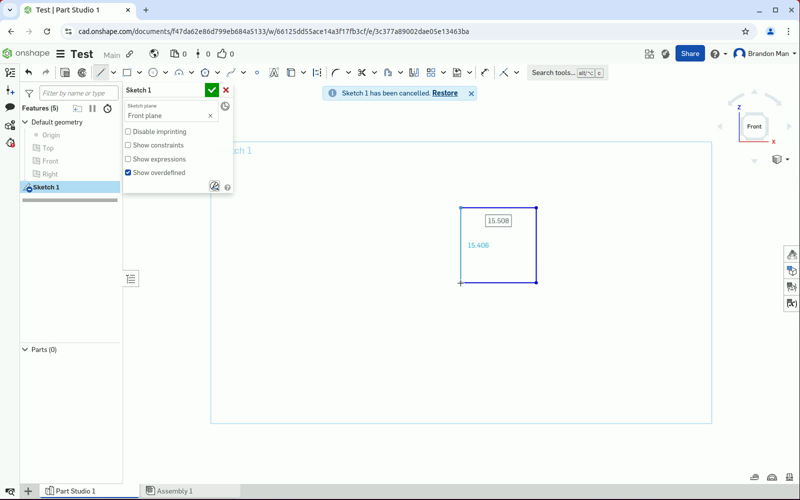
key_up(shift)
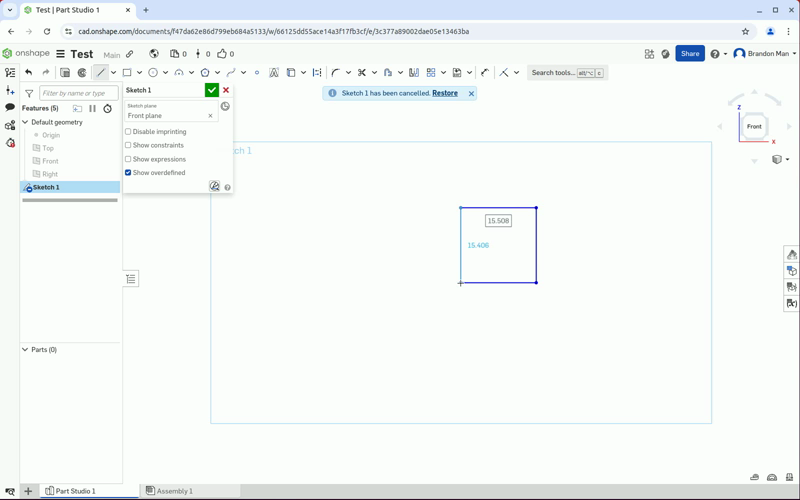
click(460, 282)
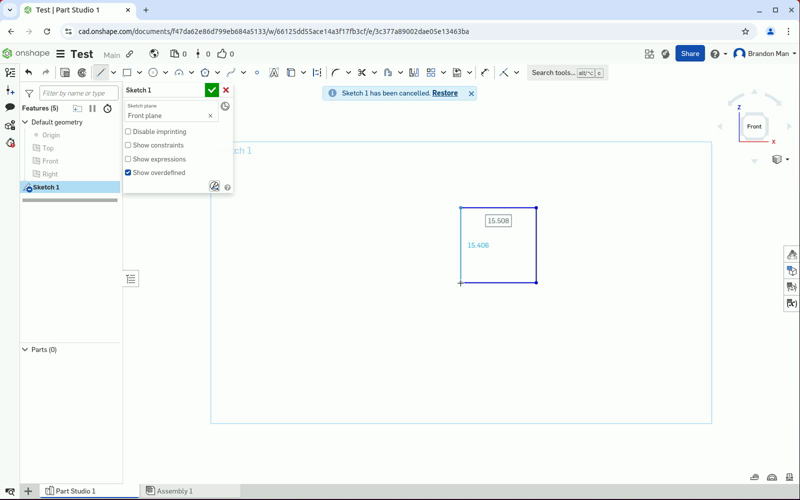
key(esc)
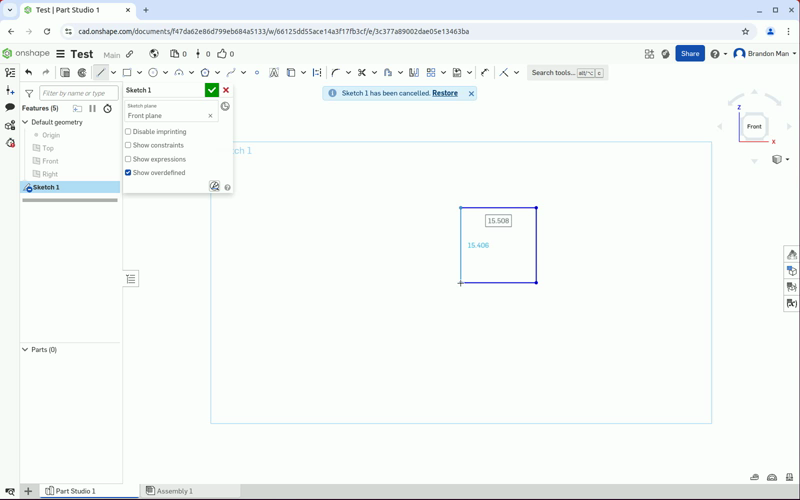
mouse_move(484, 266)
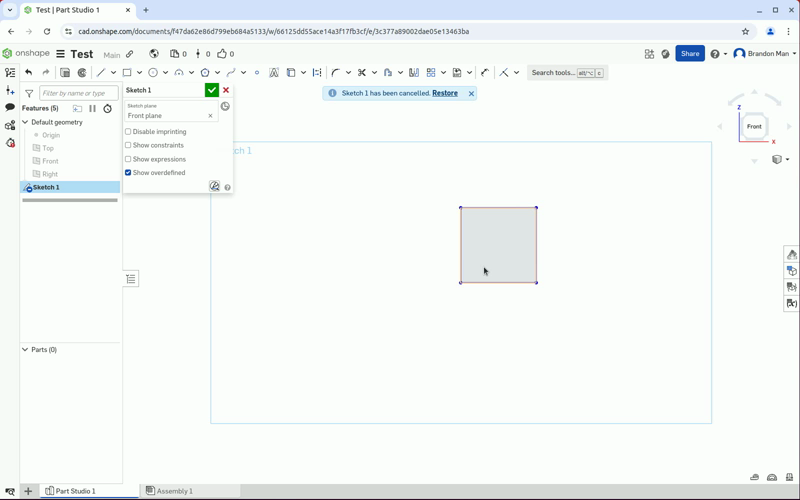
click(484, 266)
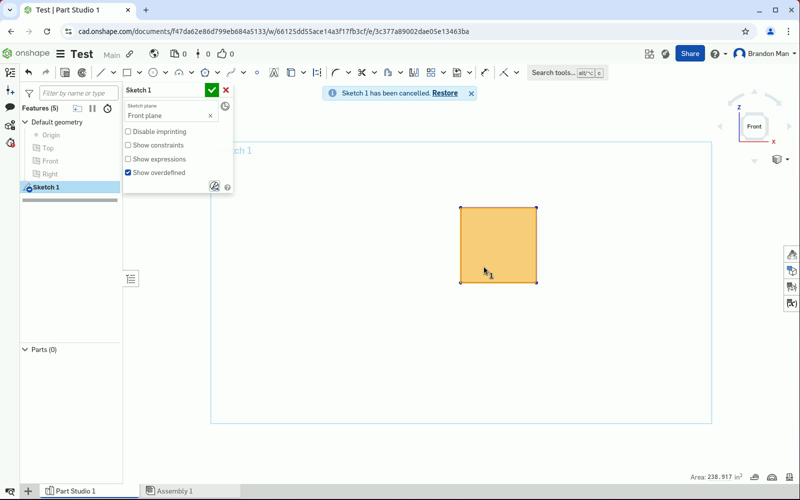
mouse_move(73, 352)
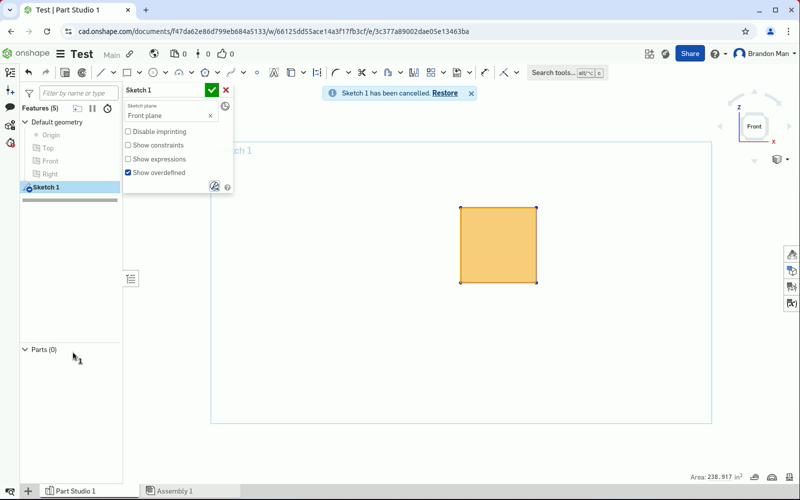
key(shift+y)
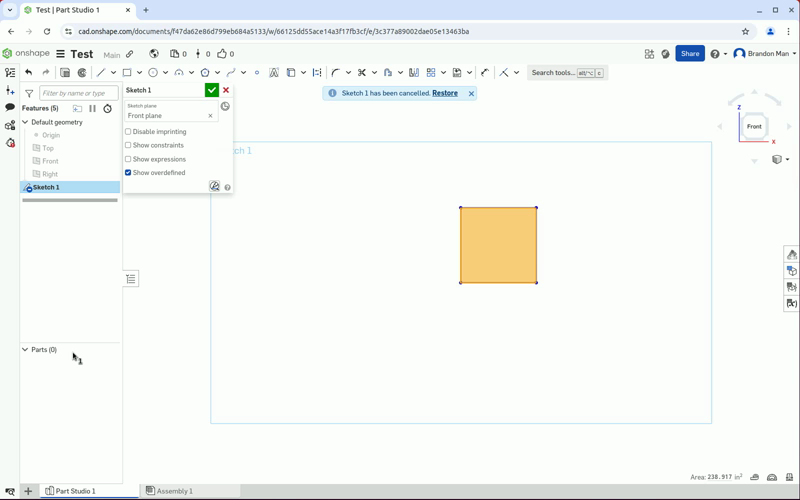
key(shift+e)
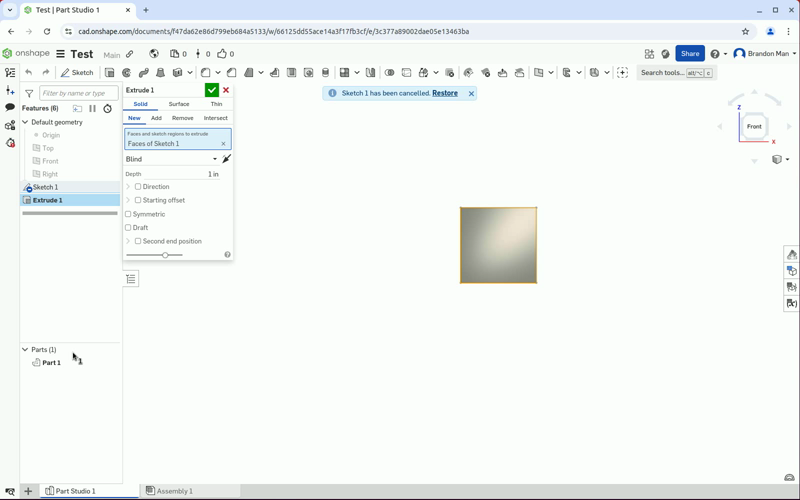
mouse_move(143, 106)
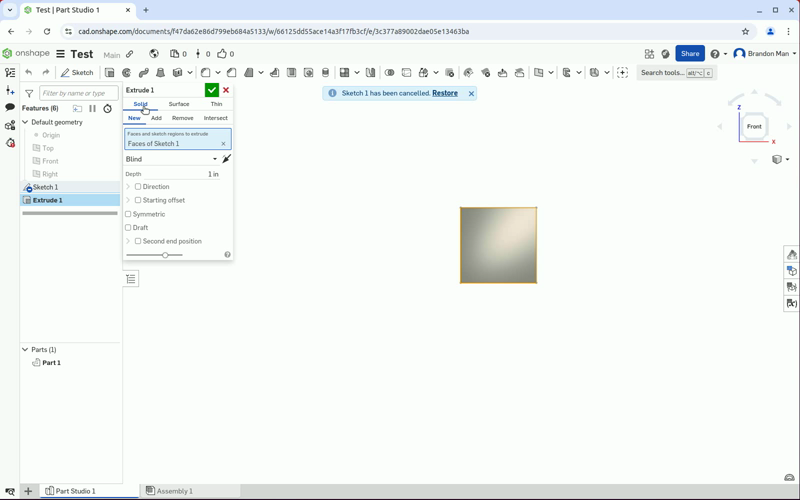
click(143, 106)
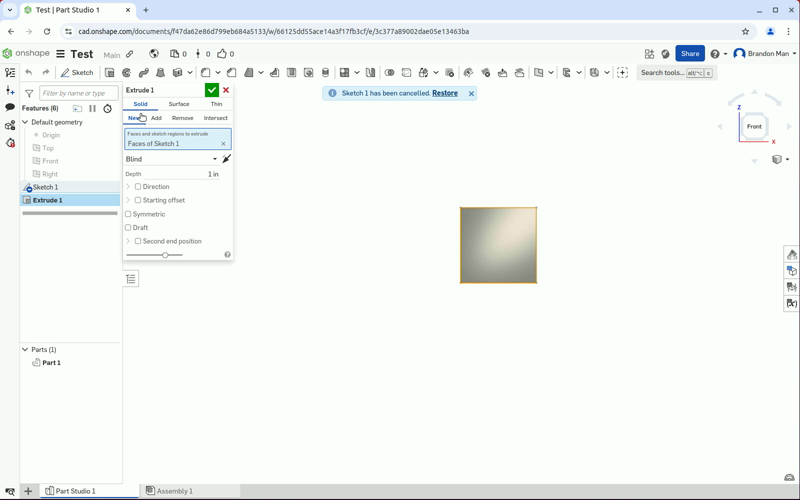
mouse_move(137, 120)
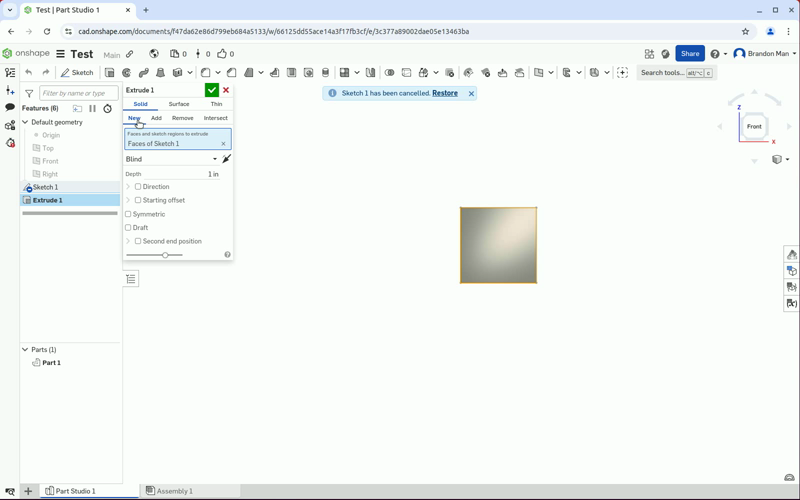
click(137, 120)
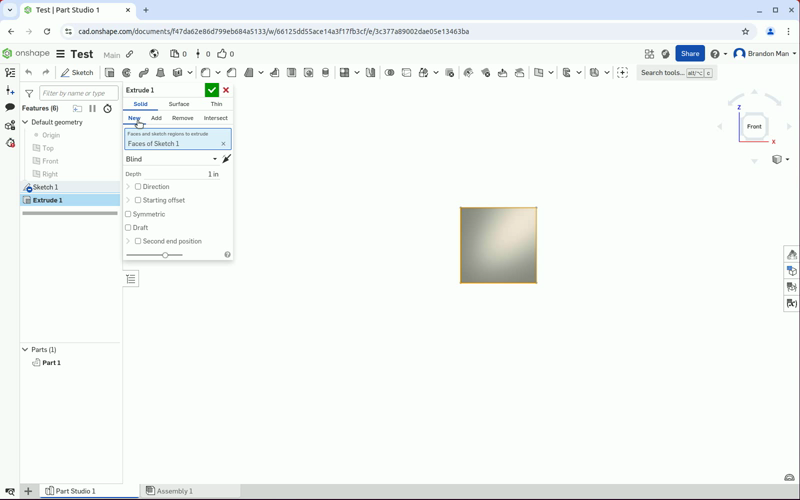
key(tab, 4)
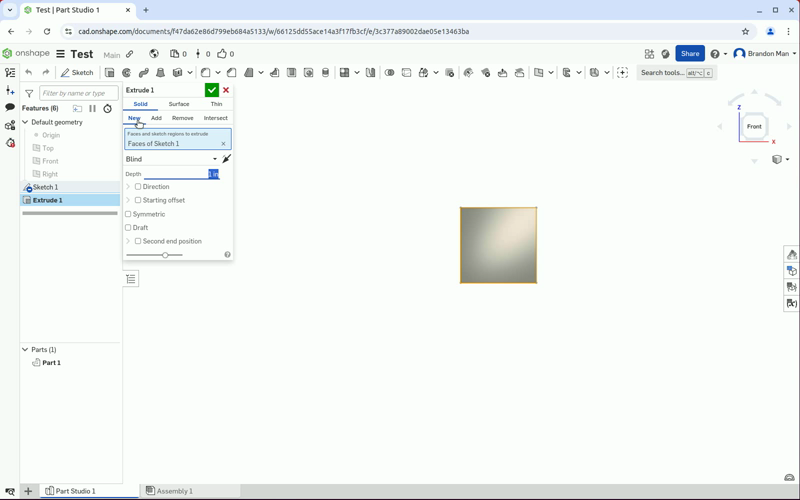
text(15.405)
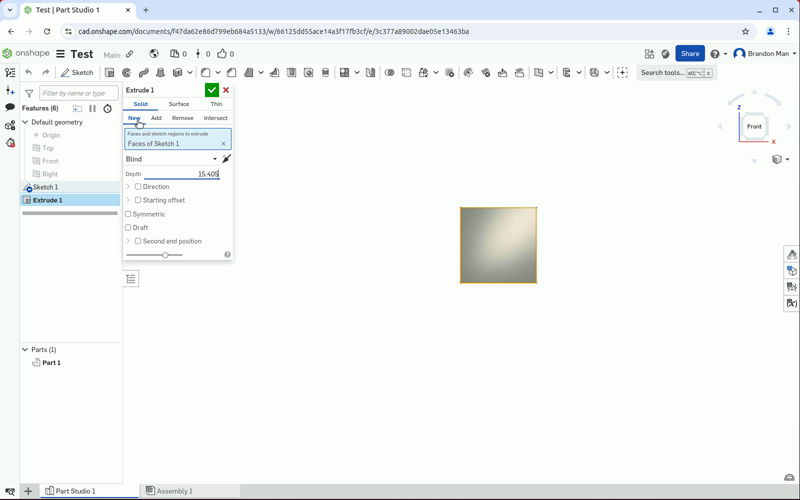
key(enter)
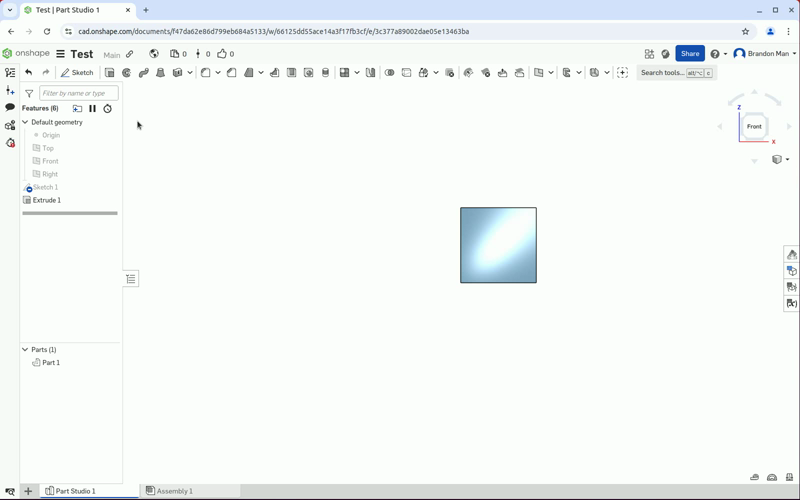
key(shift+h)
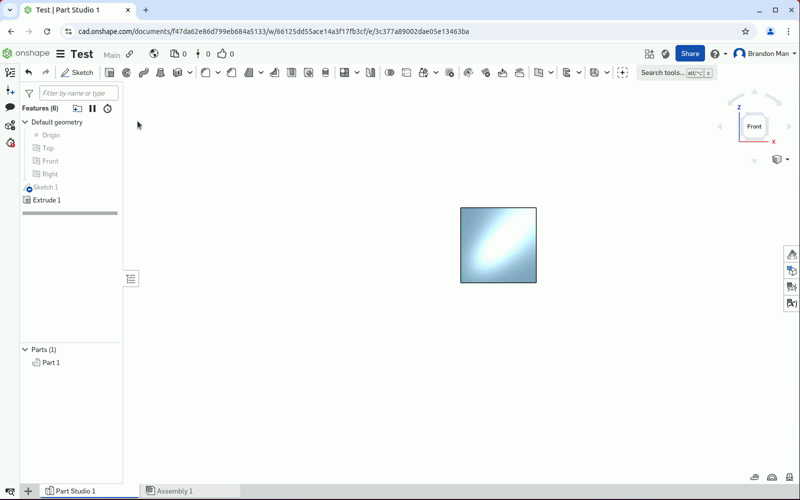
key(shift+h)
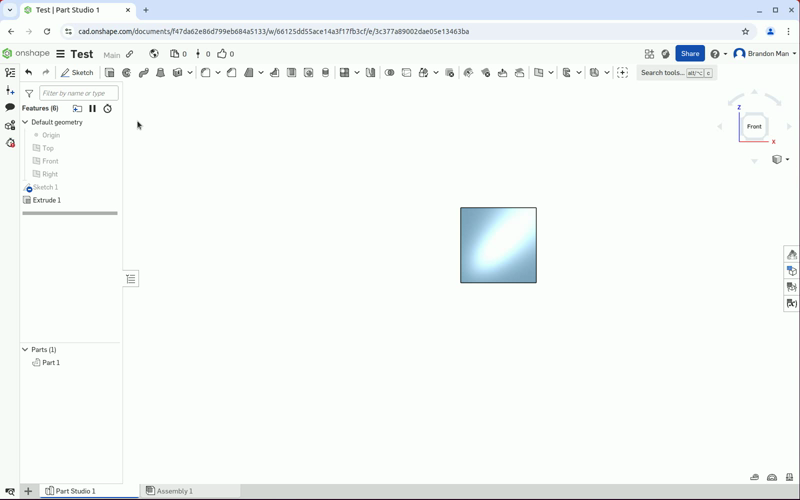
mouse_move(73, 189)
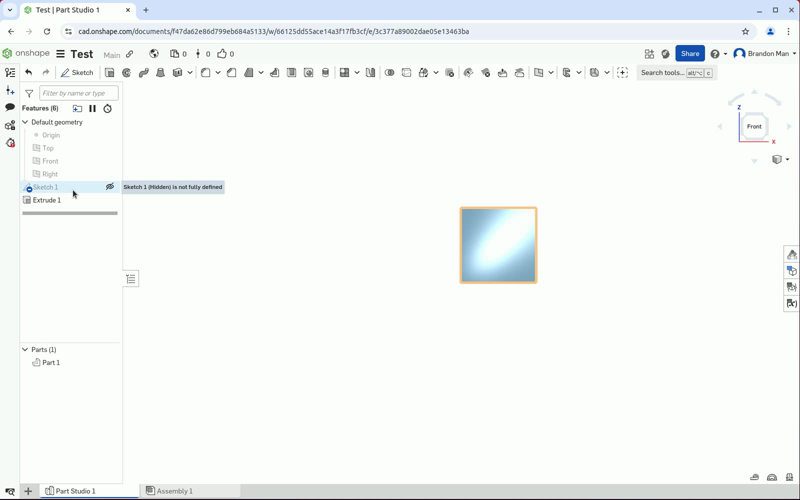
click(73, 189)
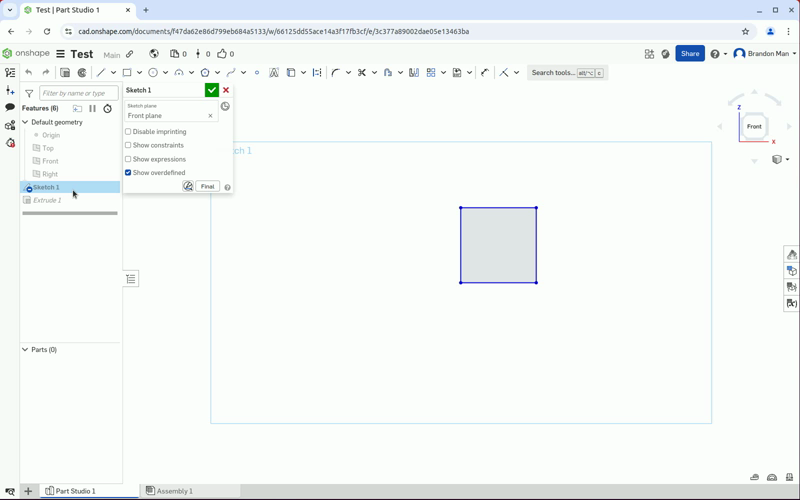
mouse_move(229, 92)
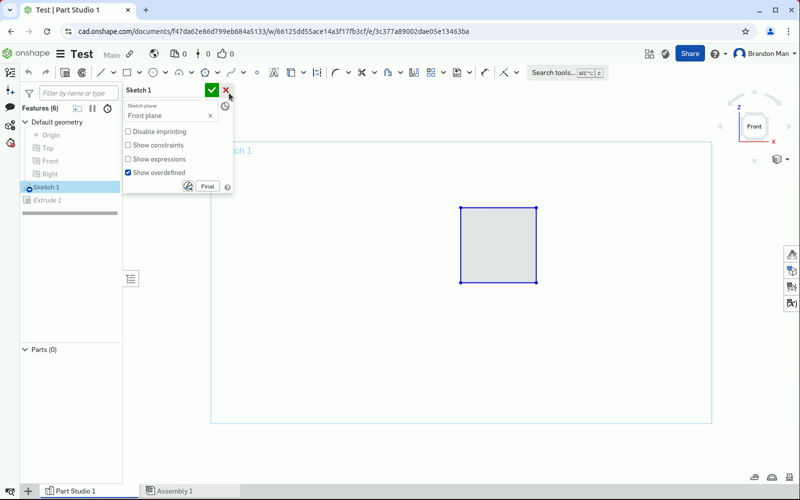
click(229, 92)
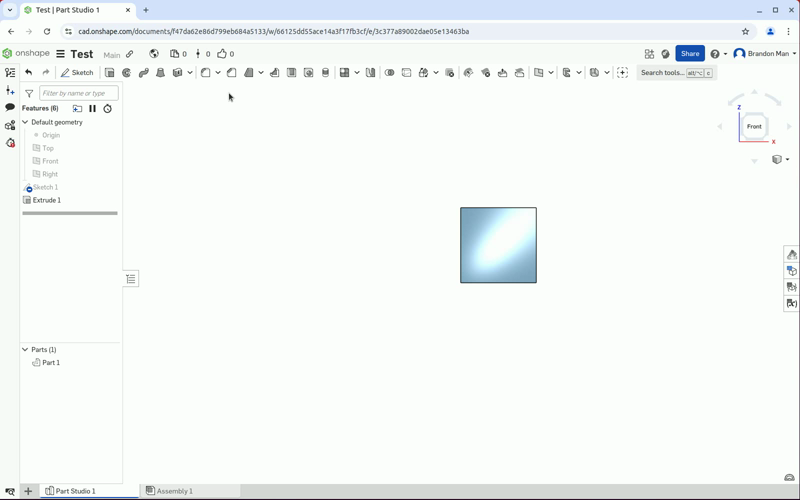
mouse_move(541, 75)
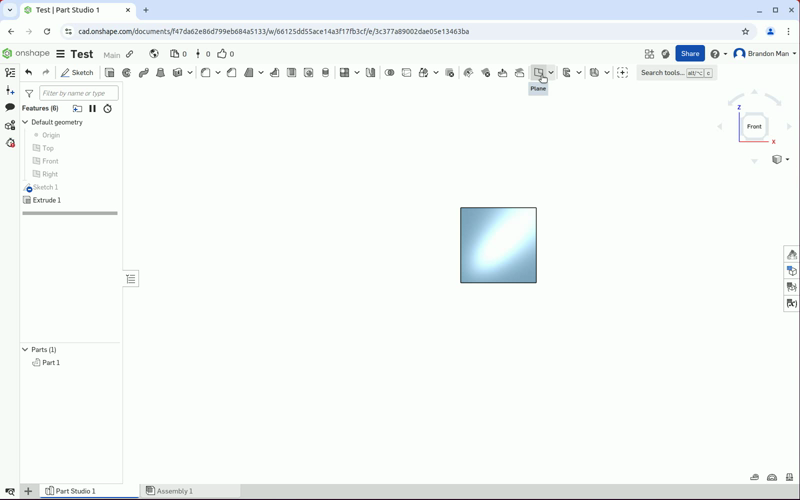
click(541, 75)
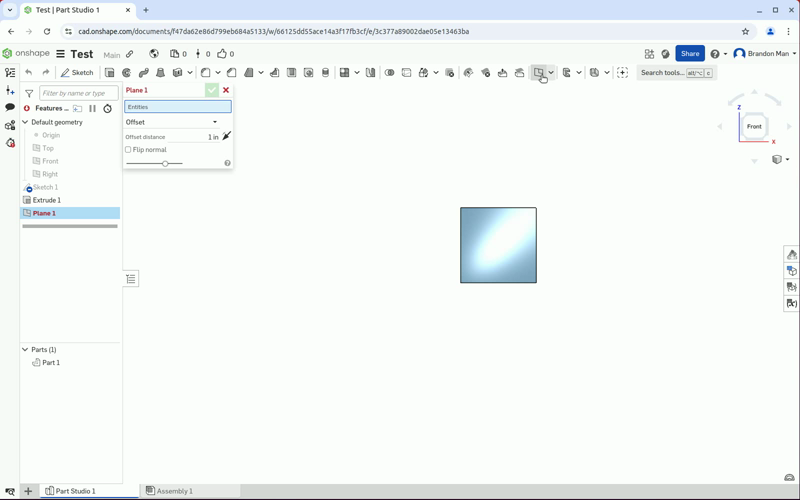
mouse_move(73, 163)
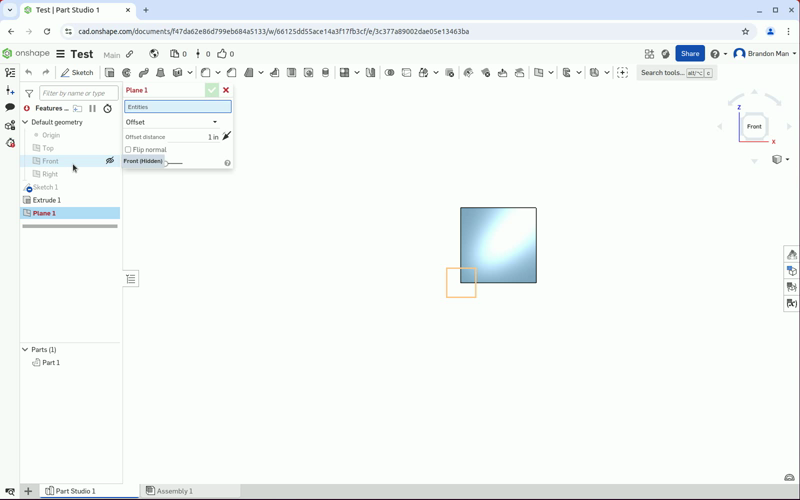
click(73, 163)
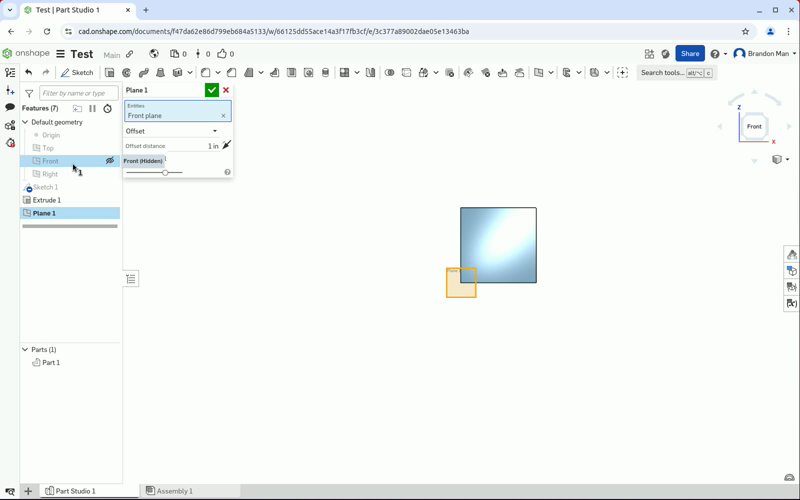
key(tab, 2)
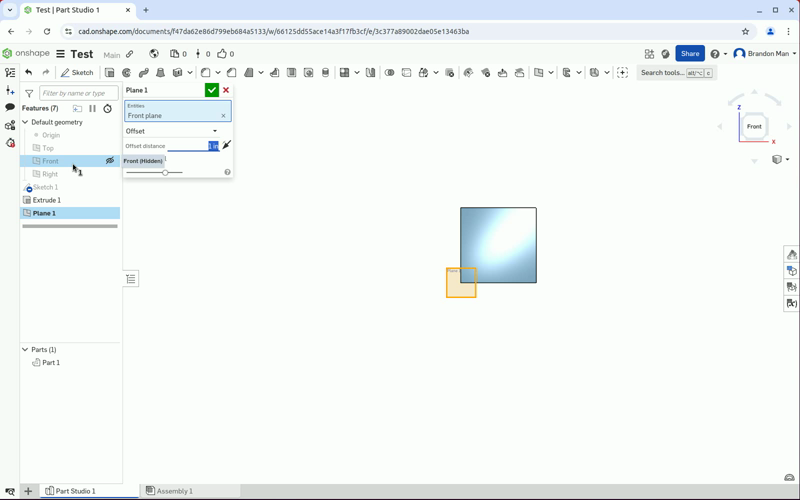
text(15.405)
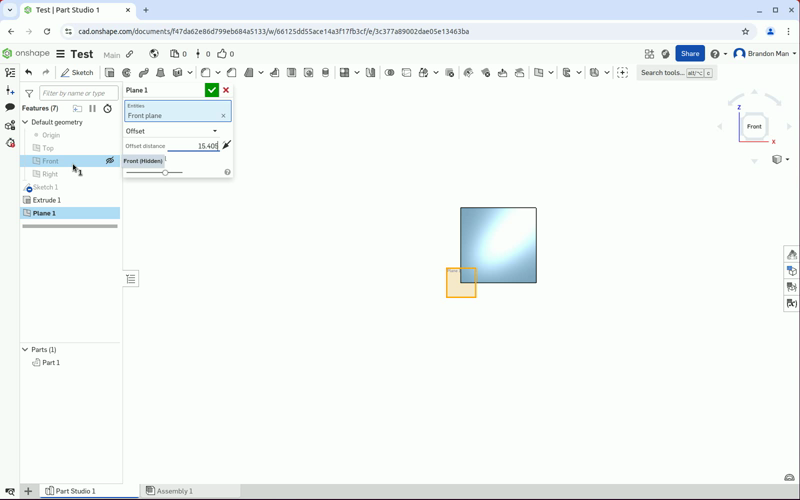
key(enter, 2)
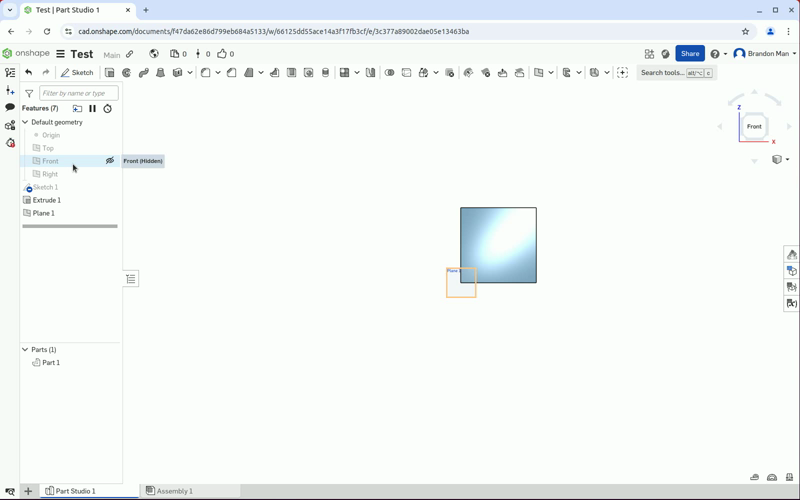
key(shift+s)
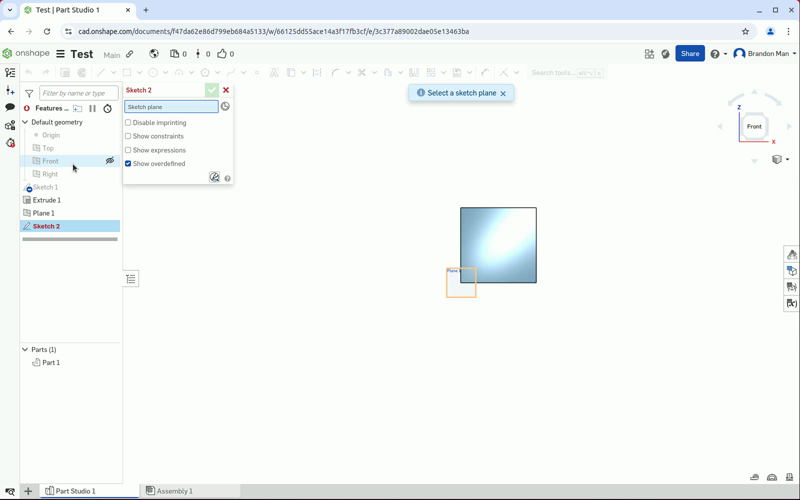
mouse_move(73, 215)
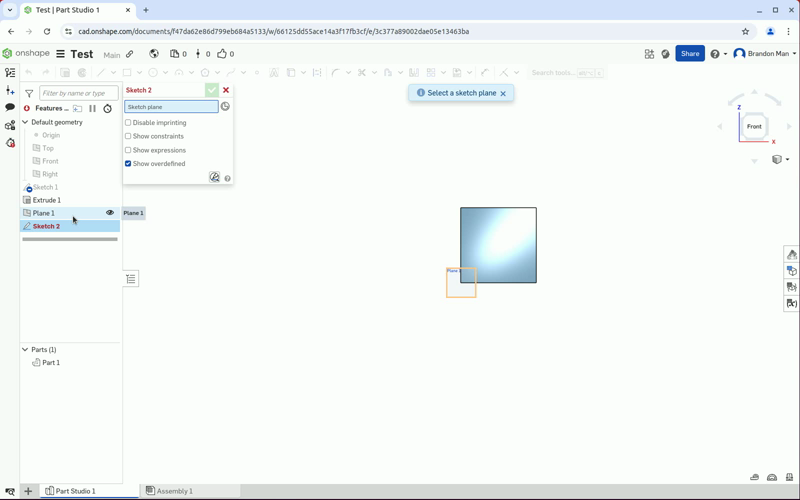
click(73, 215)
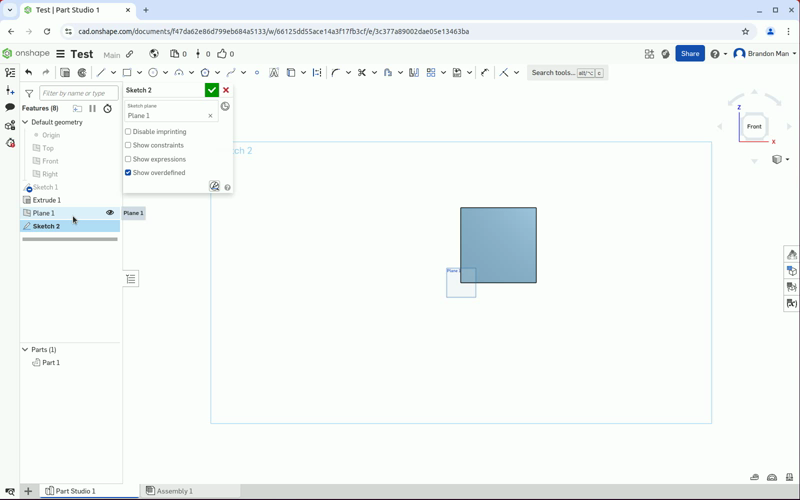
mouse_move(73, 352)
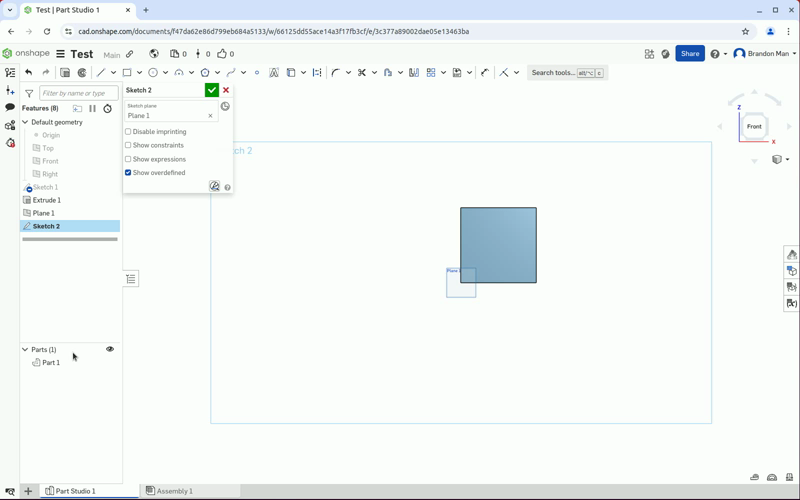
key(y)
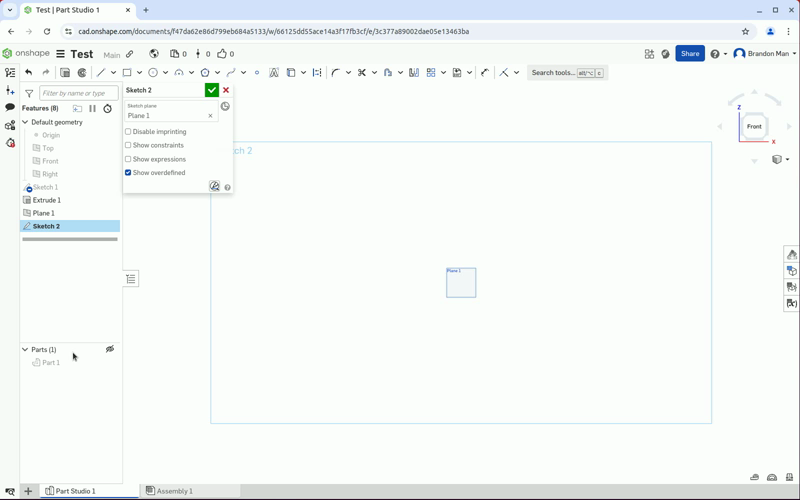
key(l)
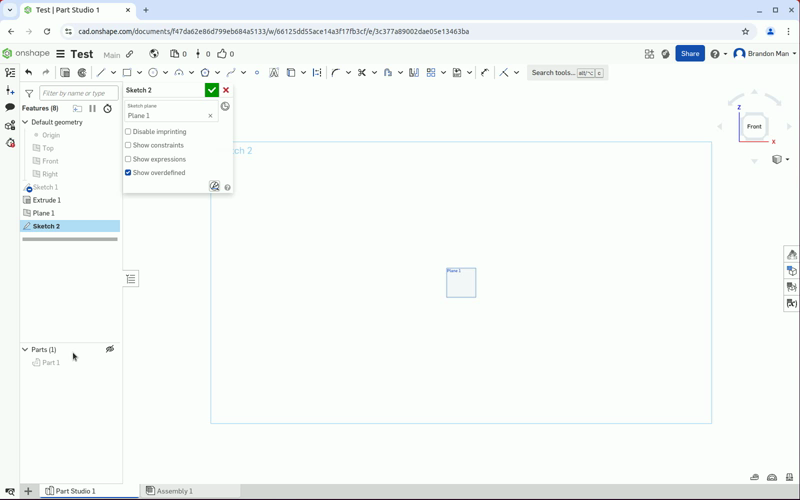
key_down(shift)
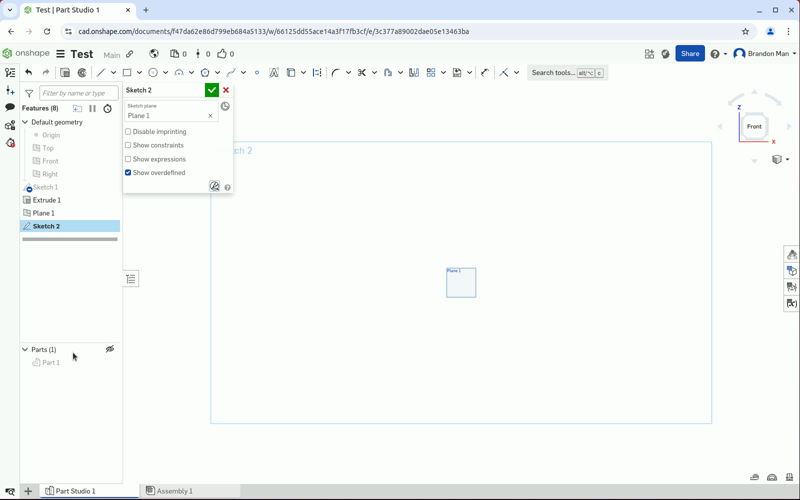
mouse_move(460, 241)
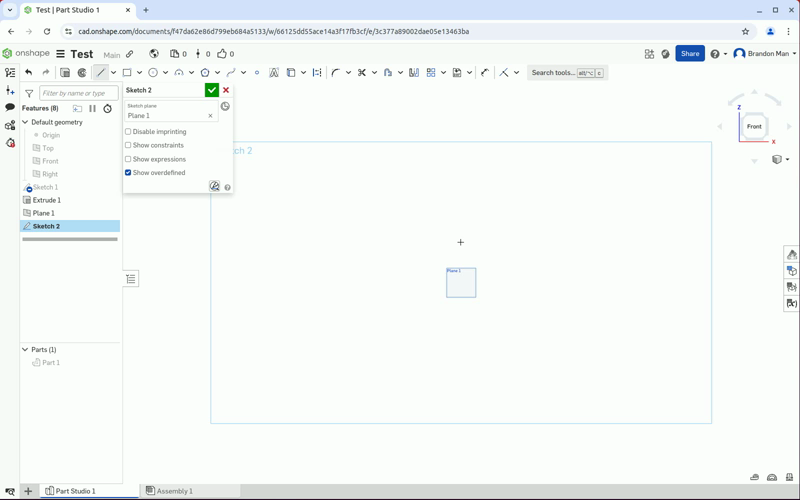
click(460, 241)
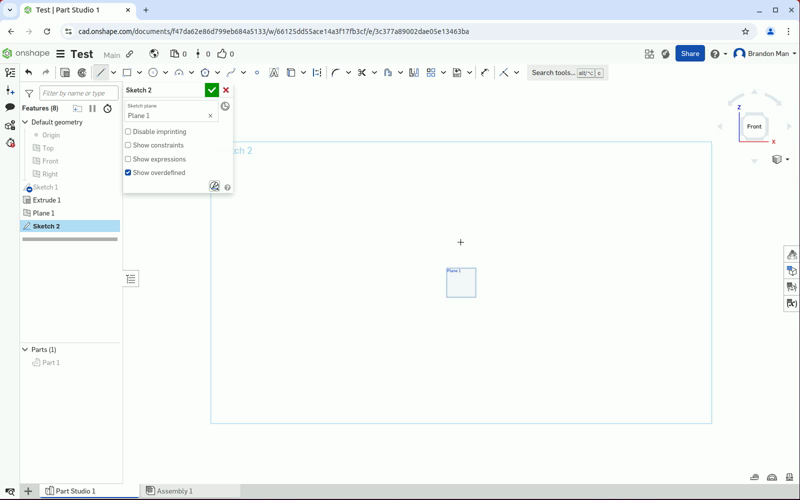
key_up(shift)
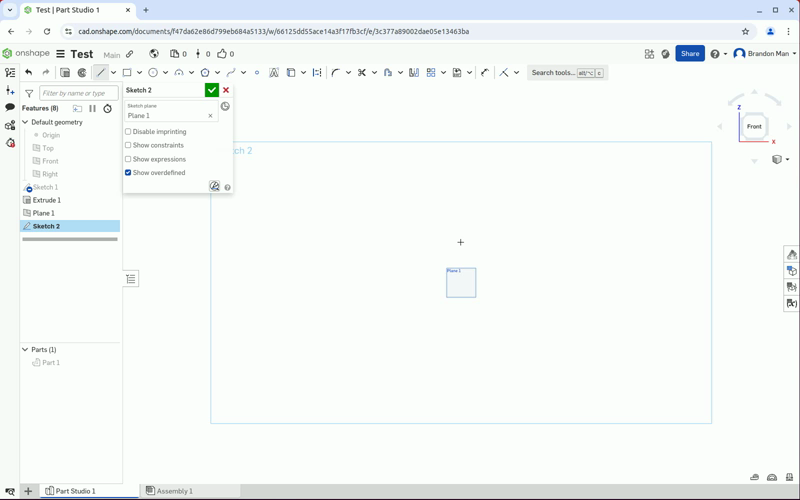
key_down(shift)
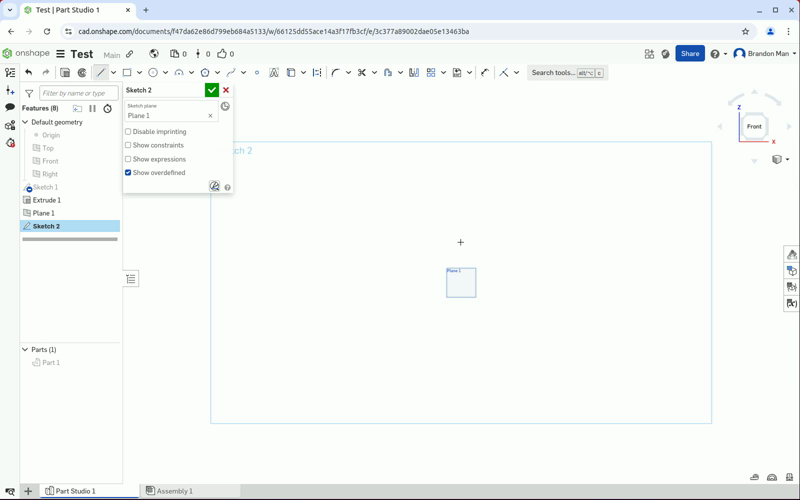
mouse_move(490, 241)
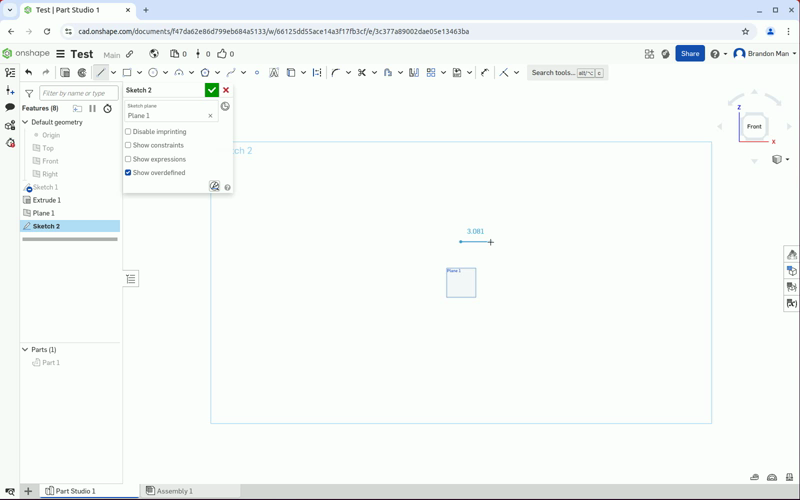
mouse_move(499, 241)
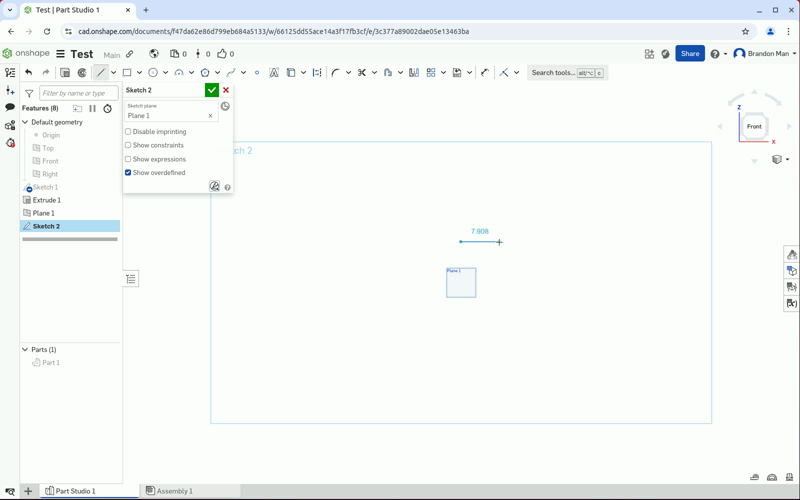
click(499, 241)
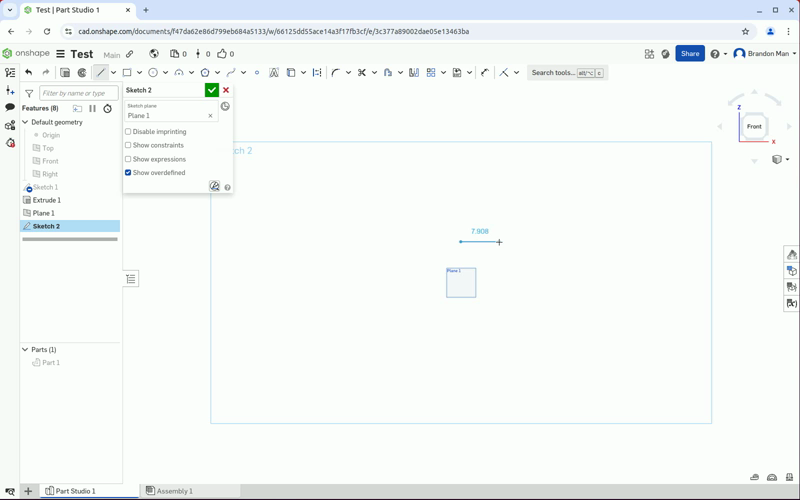
key_up(shift)
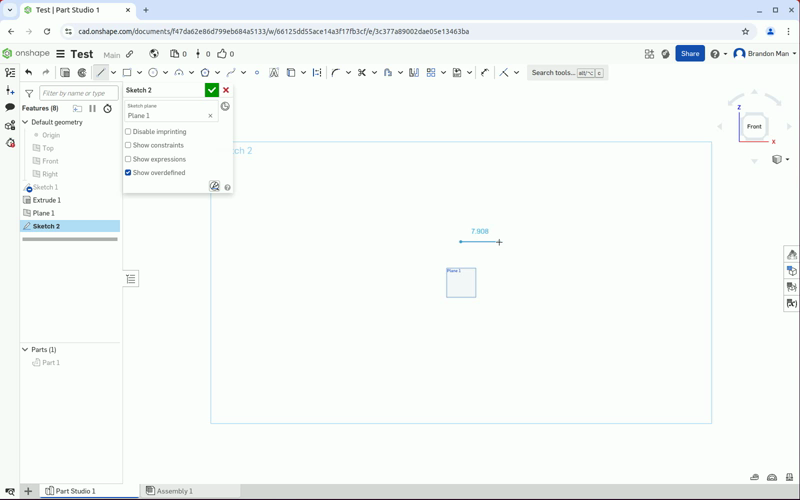
key_down(shift)
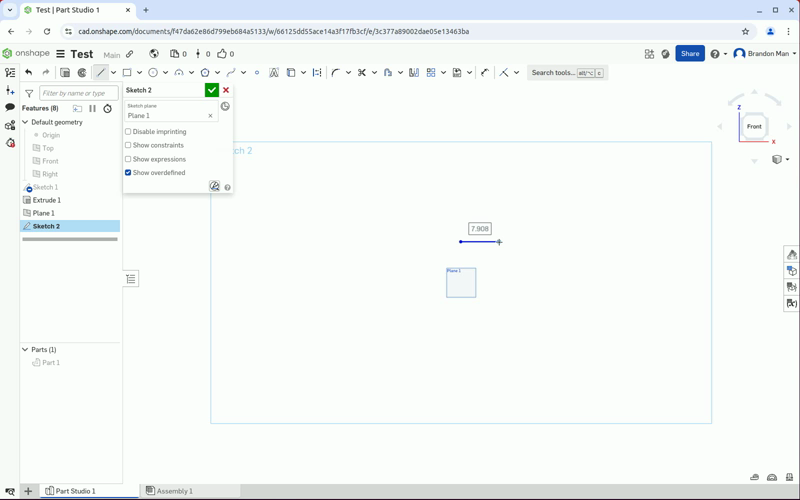
mouse_move(529, 241)
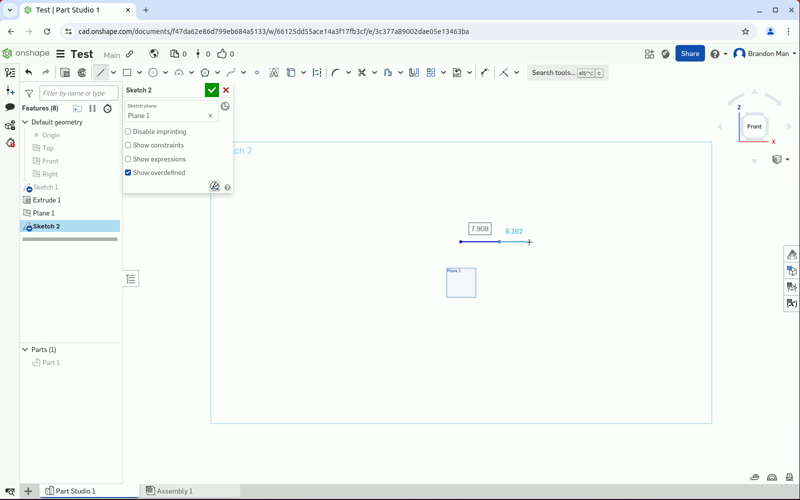
mouse_move(499, 207)
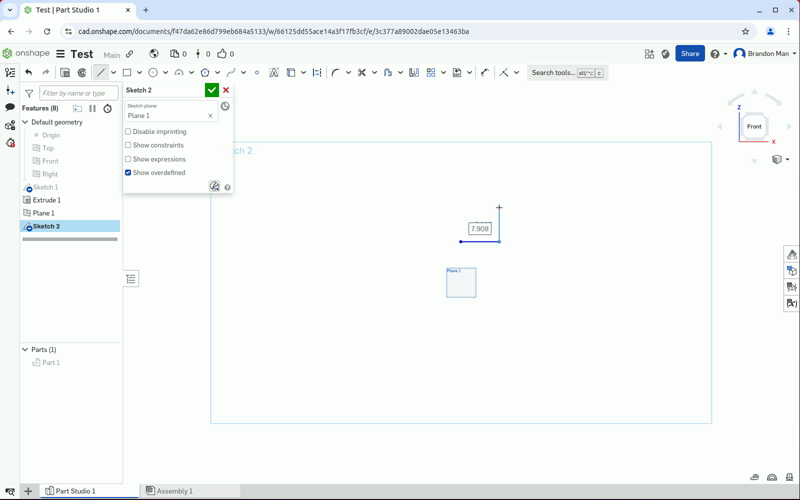
click(499, 207)
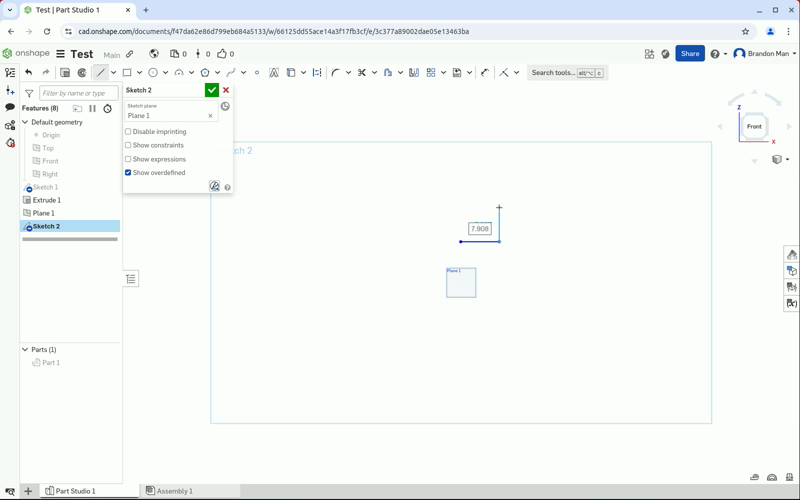
key_up(shift)
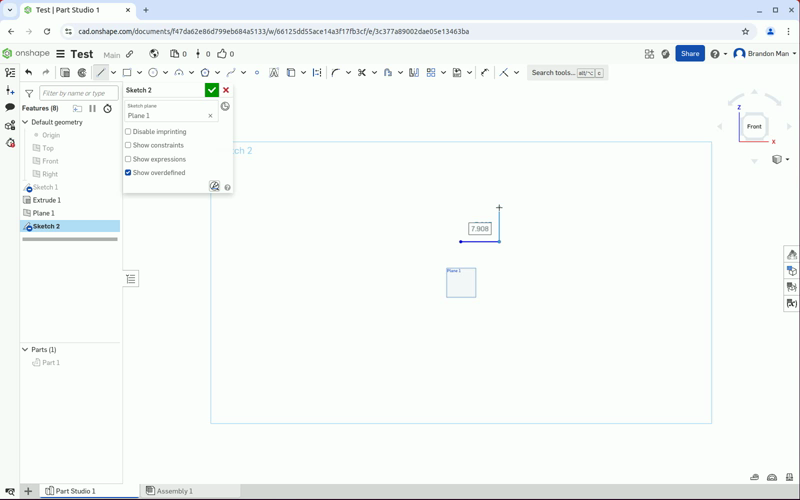
key_down(shift)
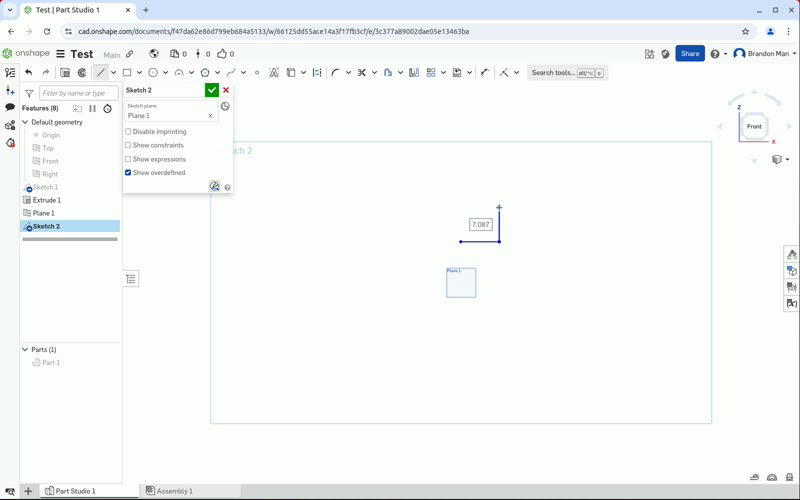
mouse_move(529, 207)
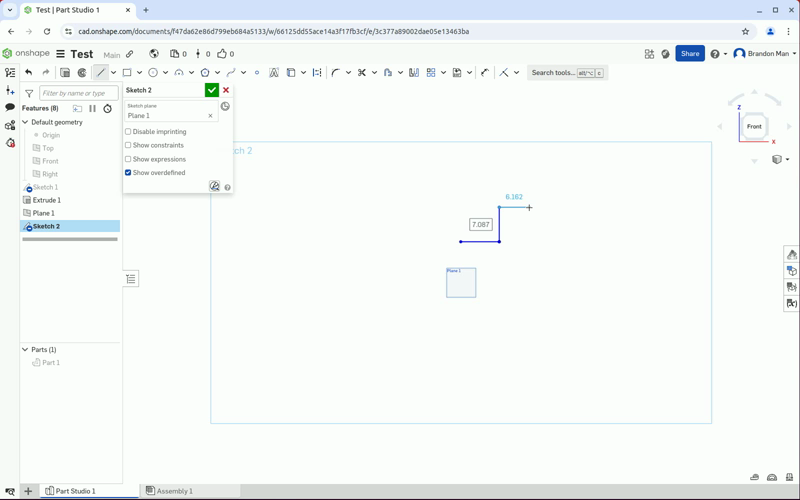
mouse_move(460, 207)
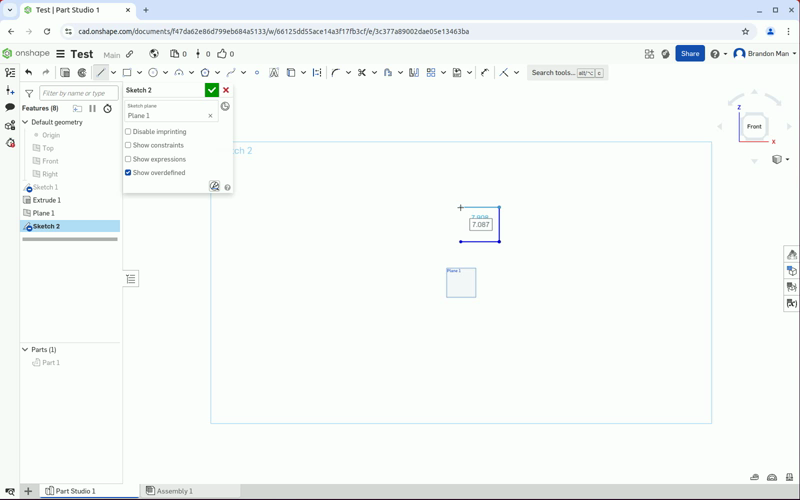
click(460, 207)
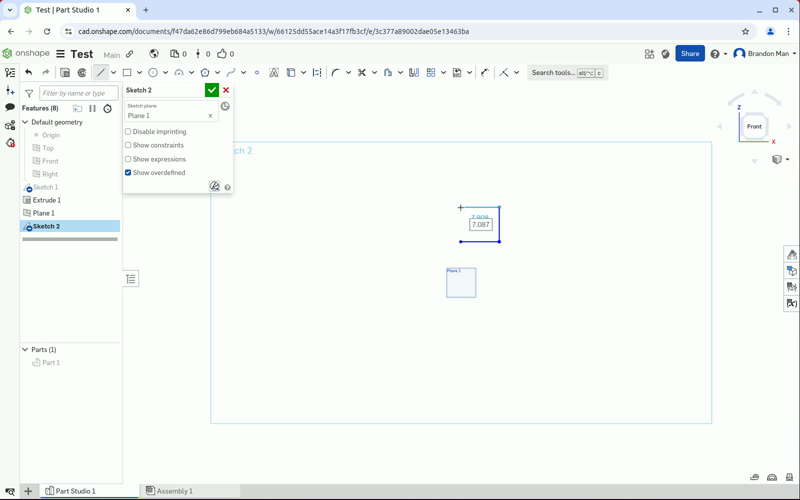
key_up(shift)
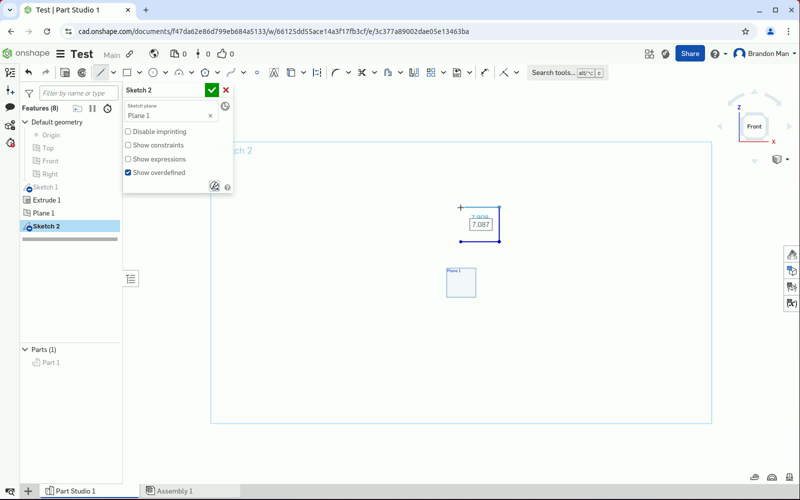
mouse_move(490, 207)
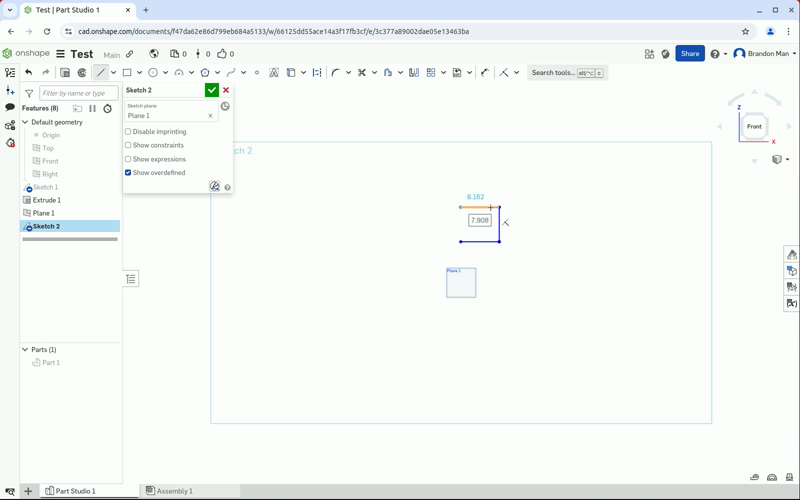
key_down(shift)
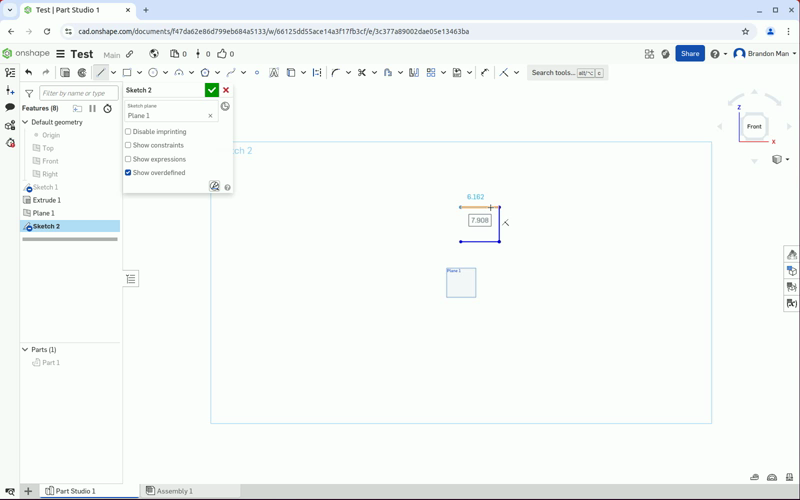
mouse_move(460, 241)
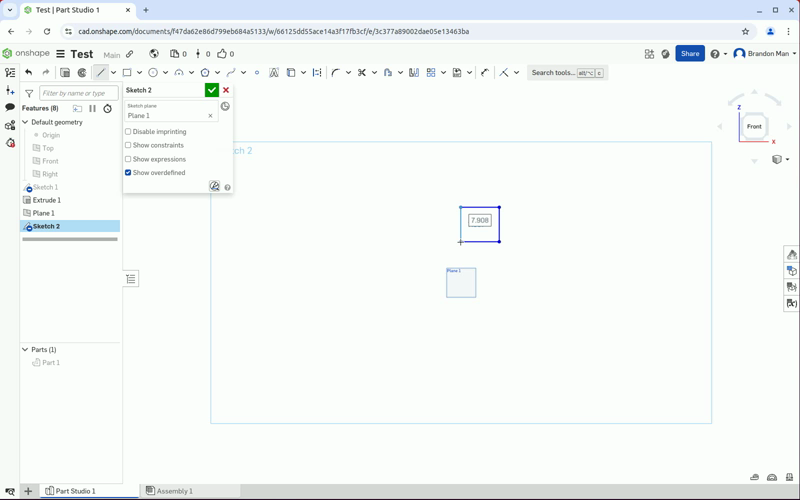
key_up(shift)
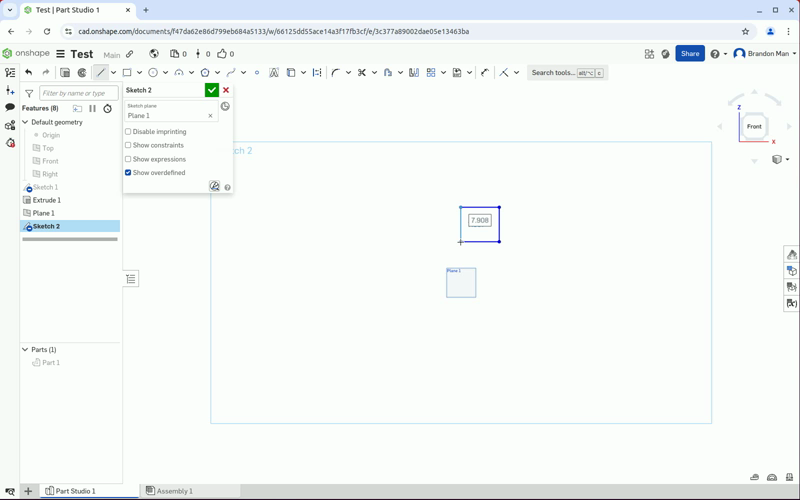
click(460, 241)
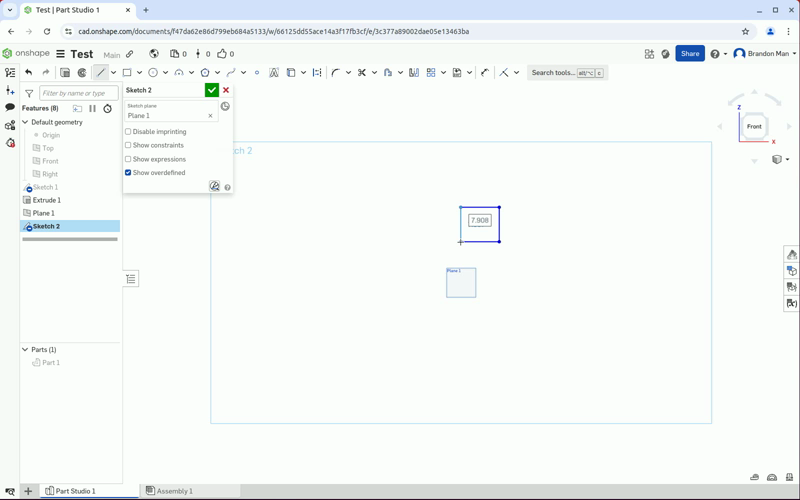
key(esc)
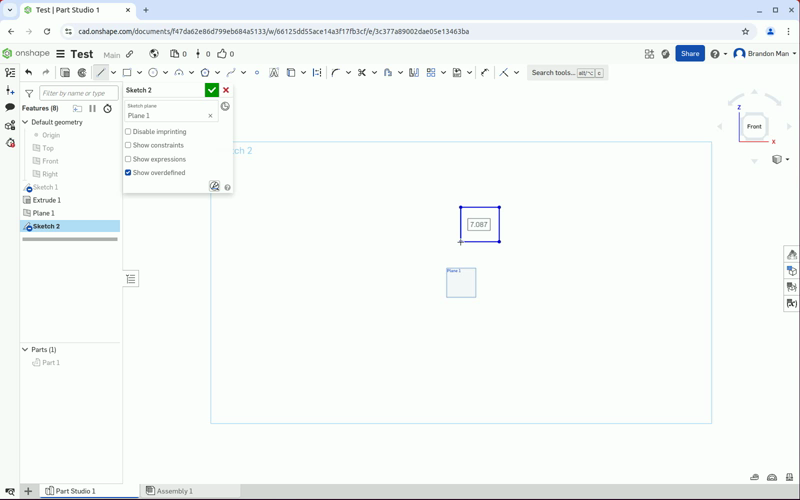
mouse_move(485, 237)
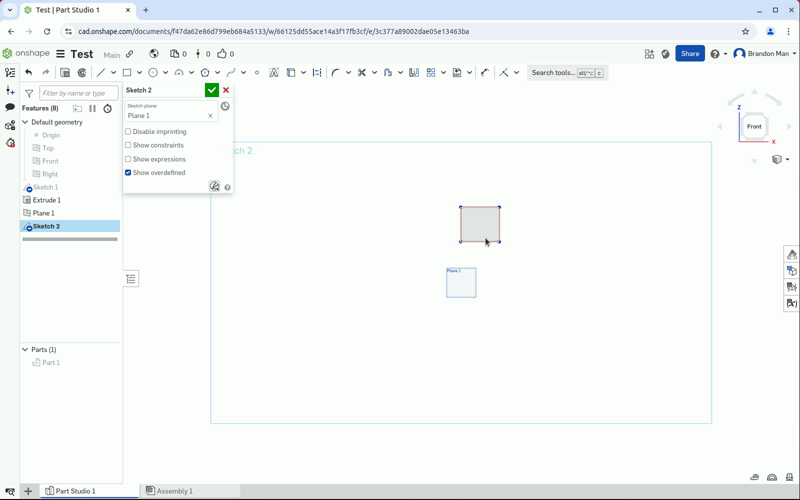
scroll(6)
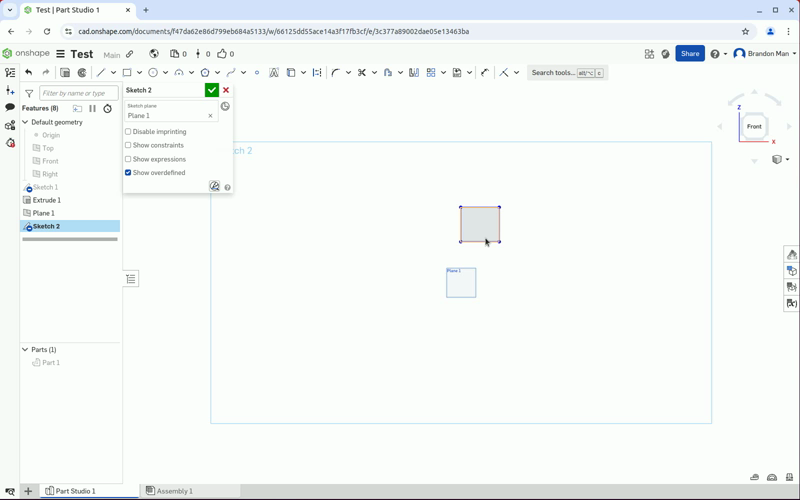
scroll(6)
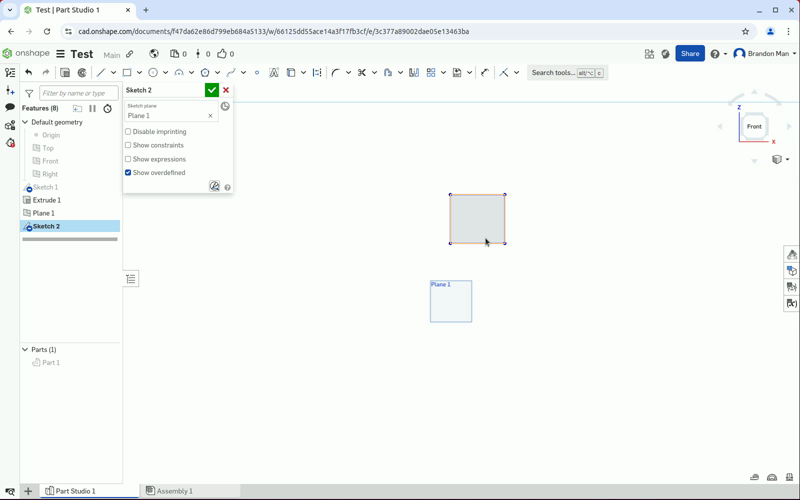
scroll(6)
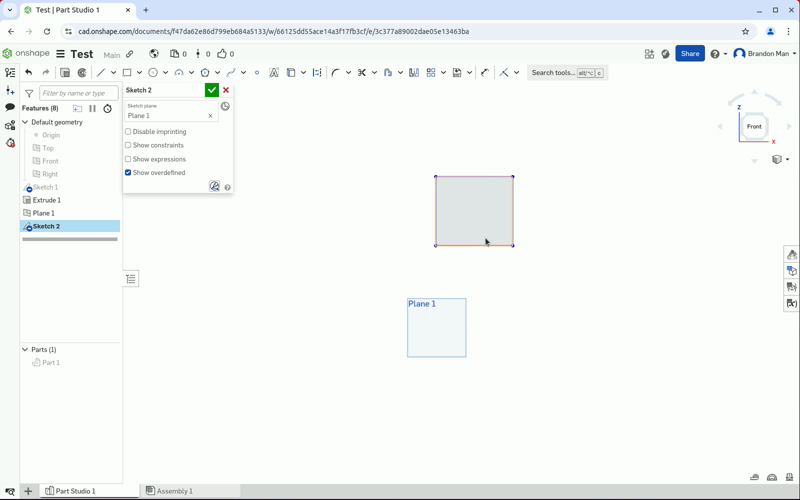
scroll(6)
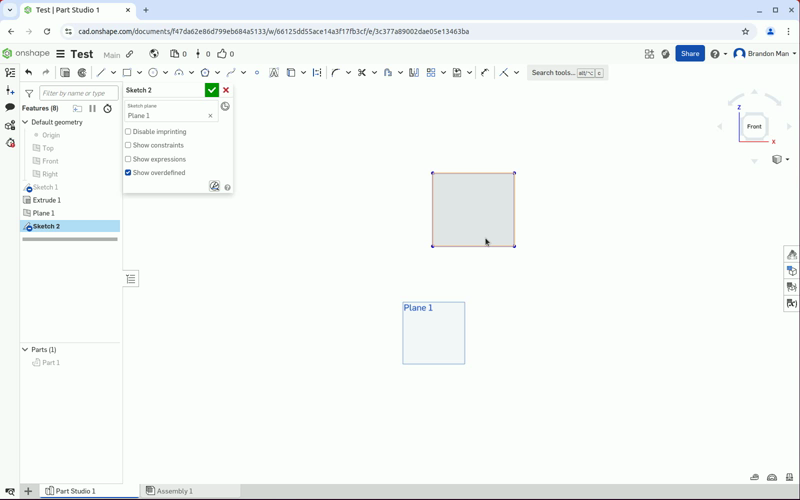
scroll(6)
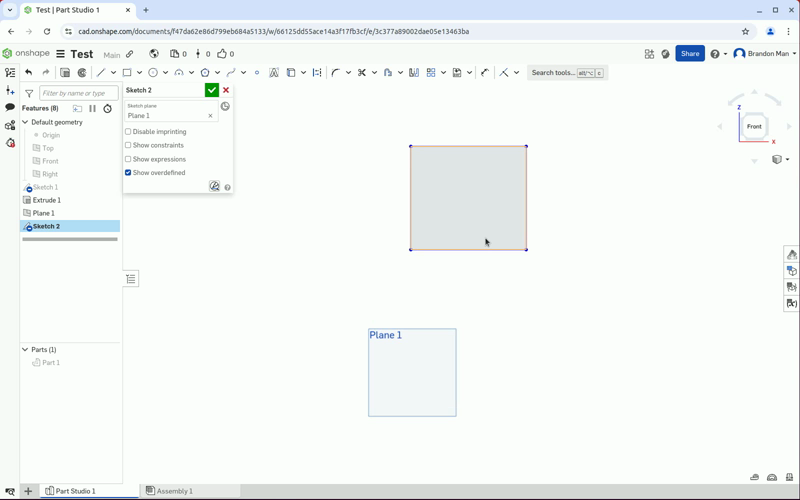
scroll(6)
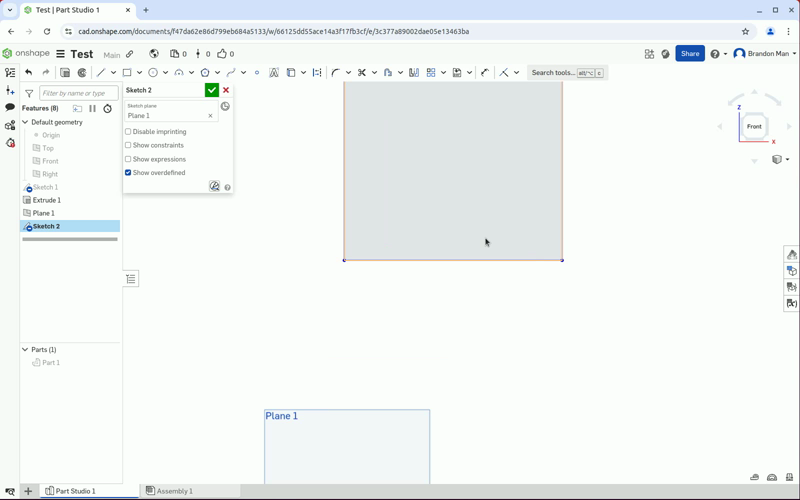
scroll(6)
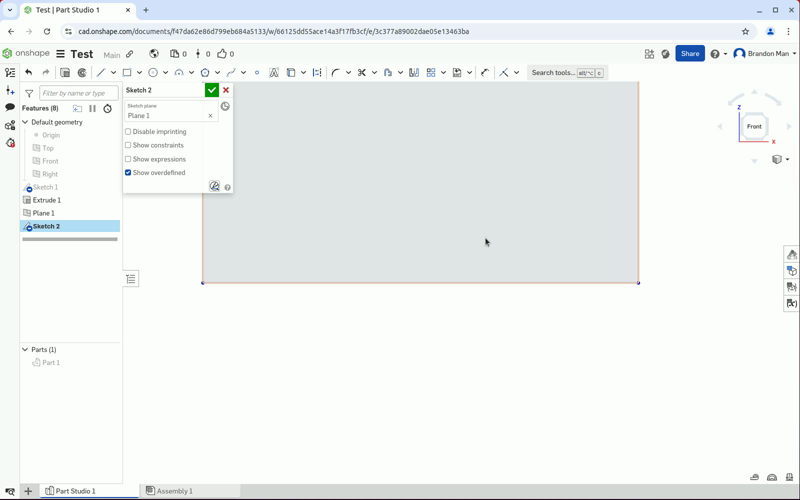
click(485, 237)
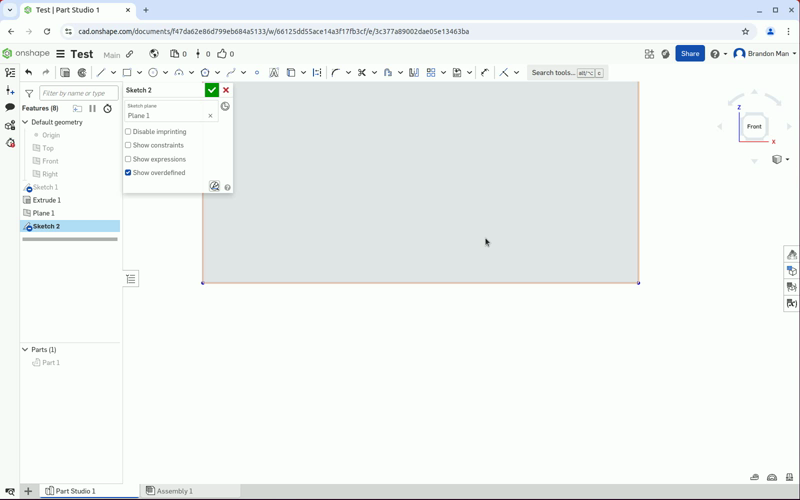
scroll(-6)
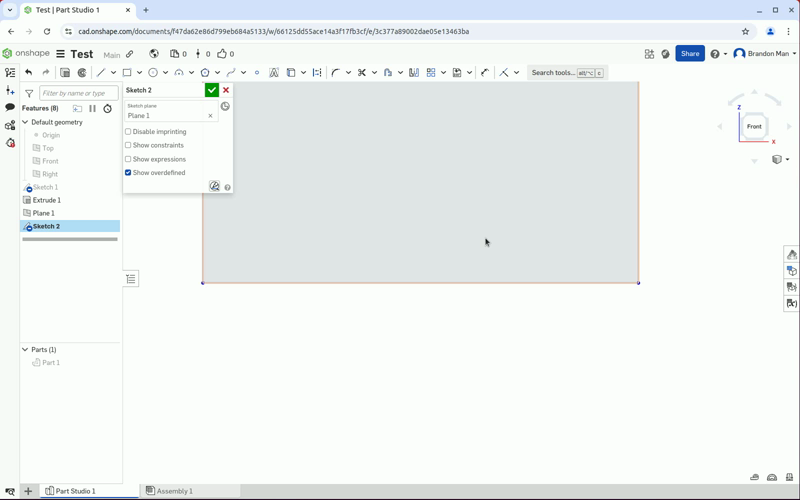
scroll(-6)
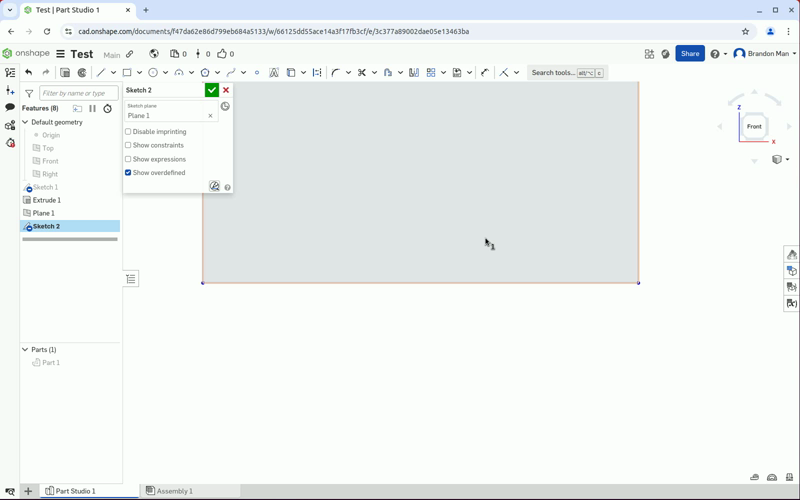
scroll(-6)
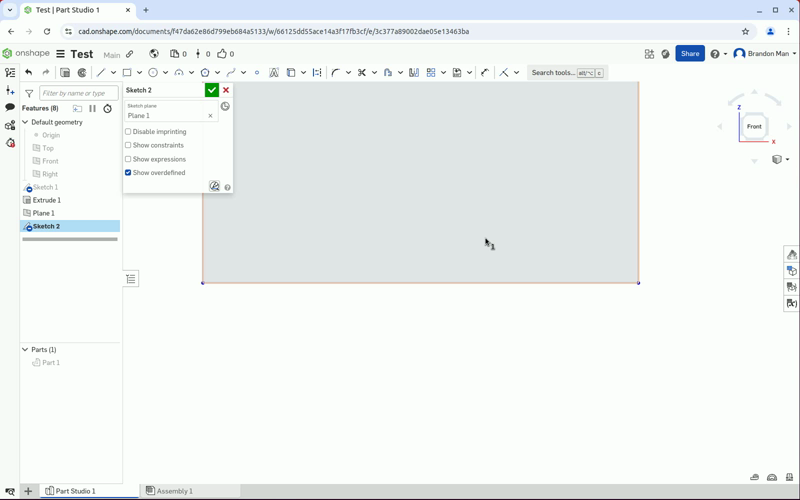
scroll(-6)
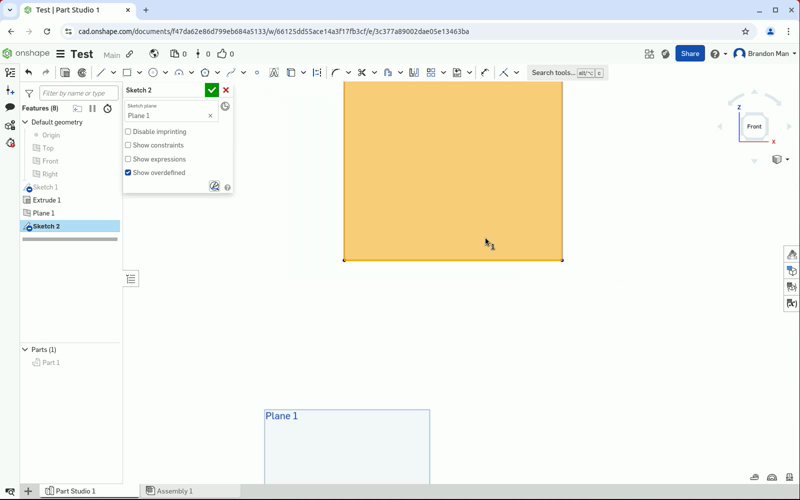
scroll(-6)
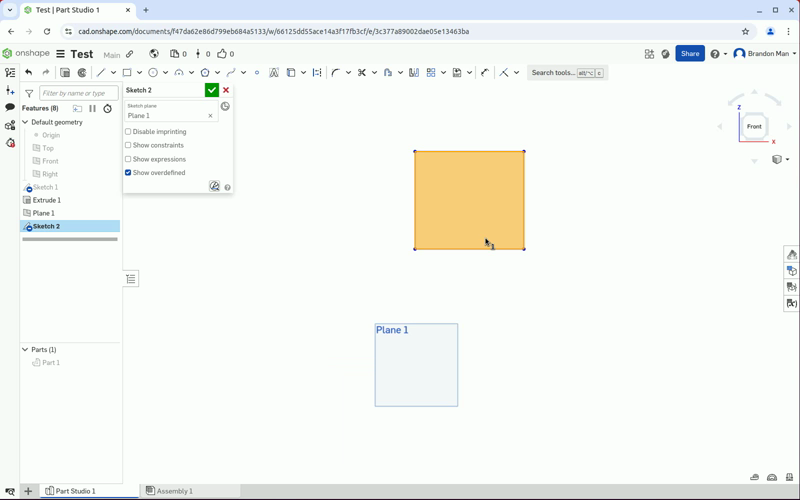
scroll(-6)
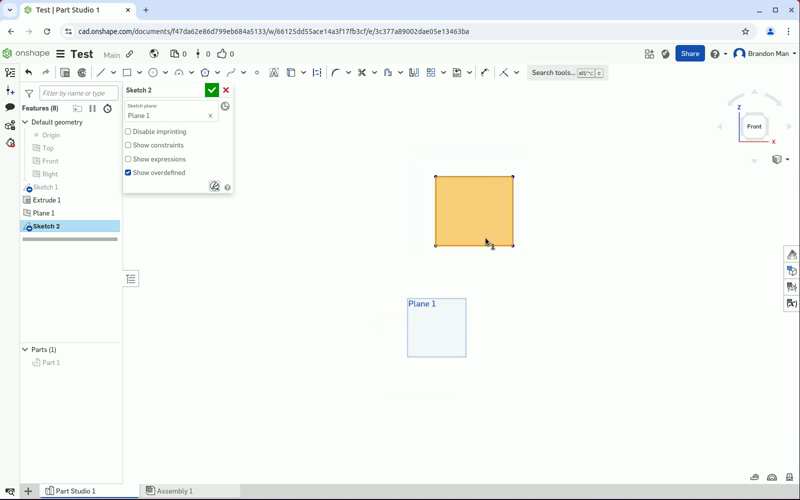
scroll(-6)
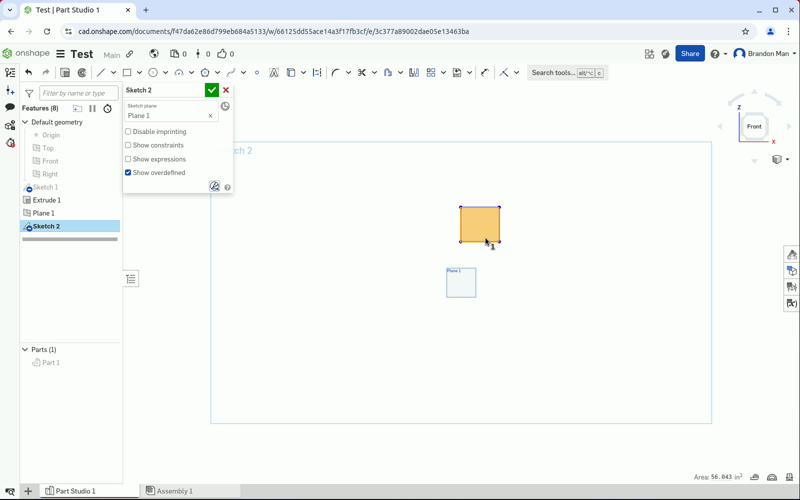
mouse_move(73, 352)
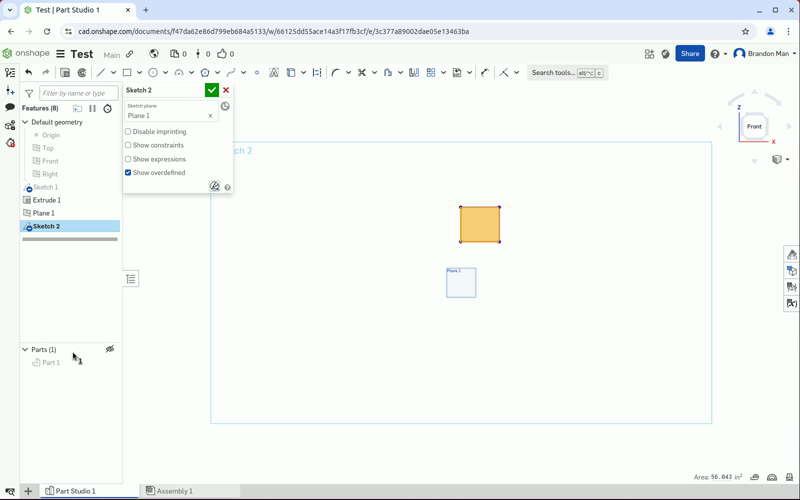
key(shift+y)
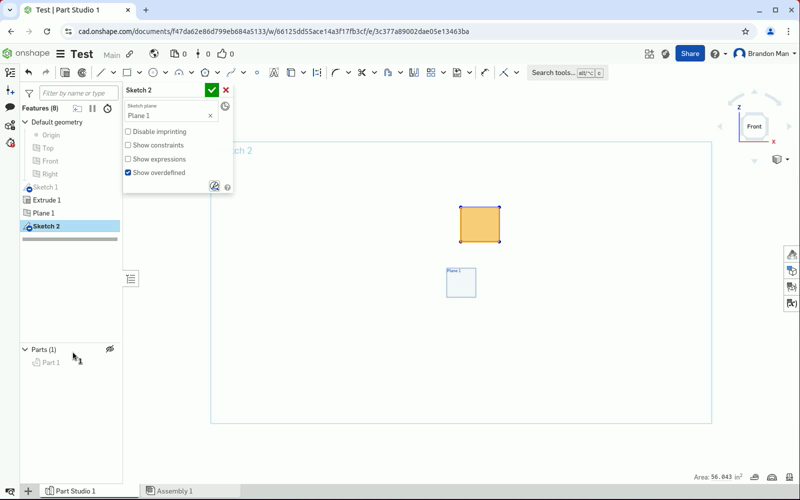
key(shift+e)
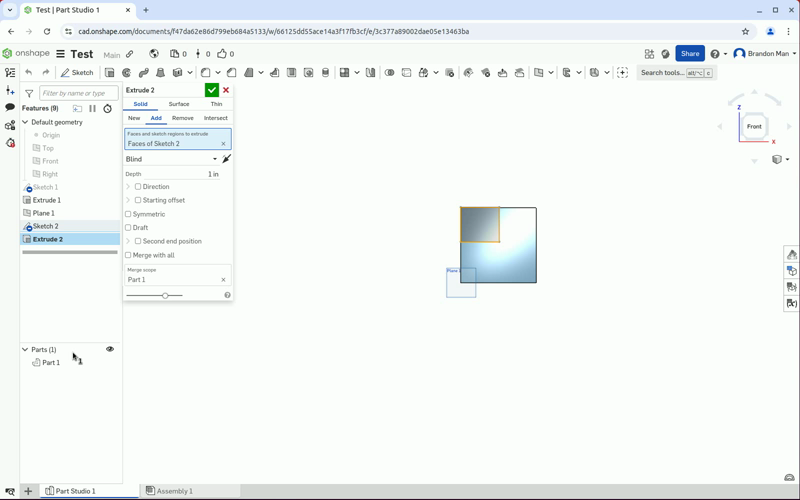
mouse_move(143, 106)
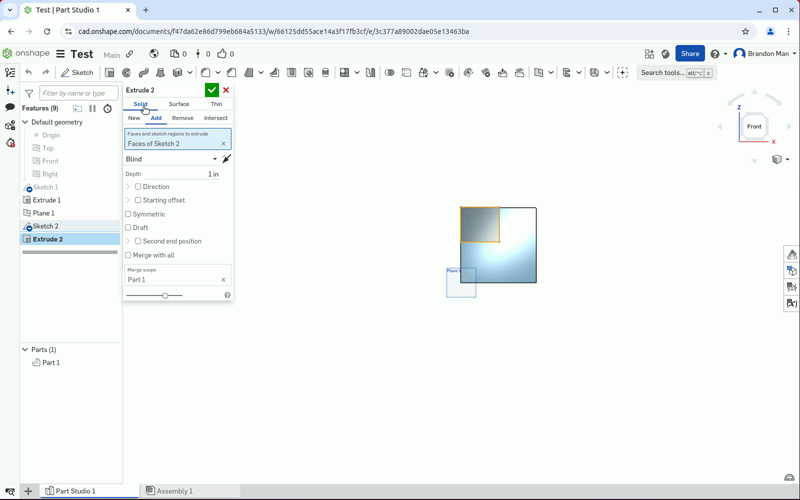
click(143, 106)
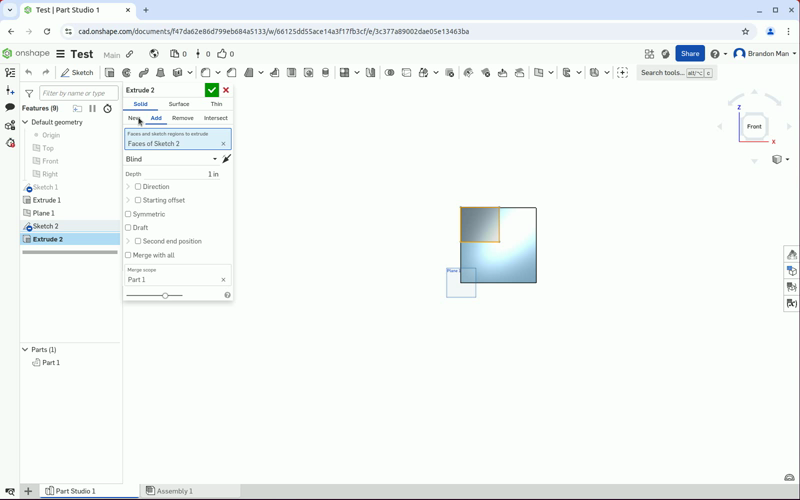
mouse_move(137, 120)
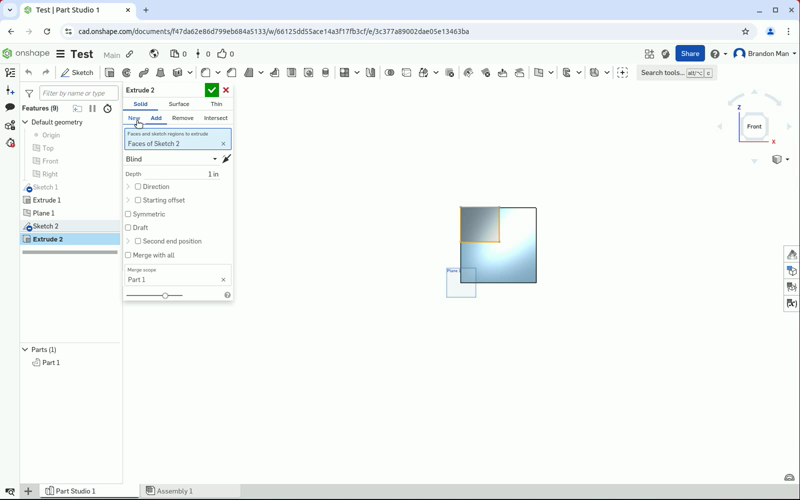
click(137, 120)
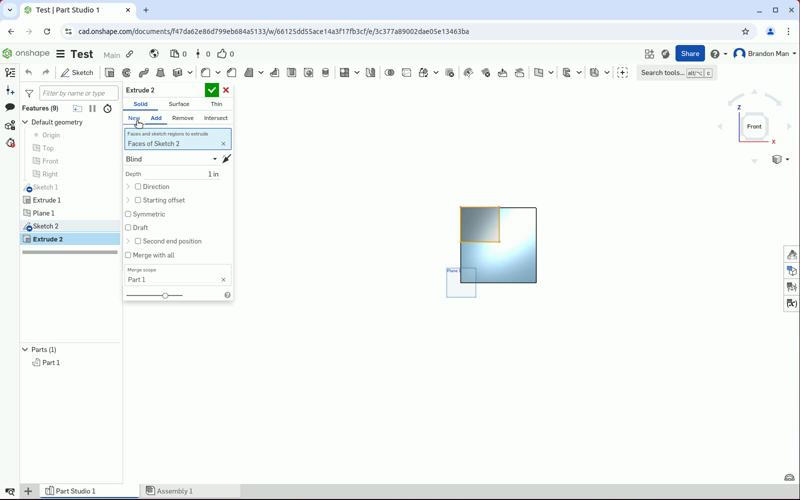
key(tab, 4)
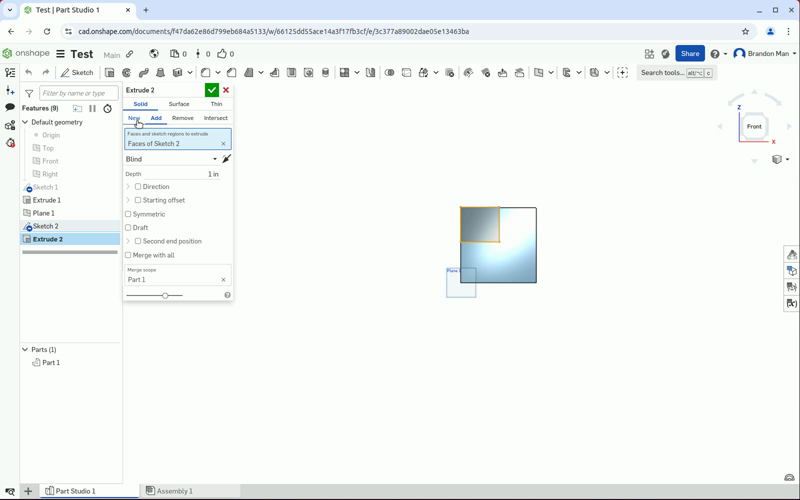
text(7.703)
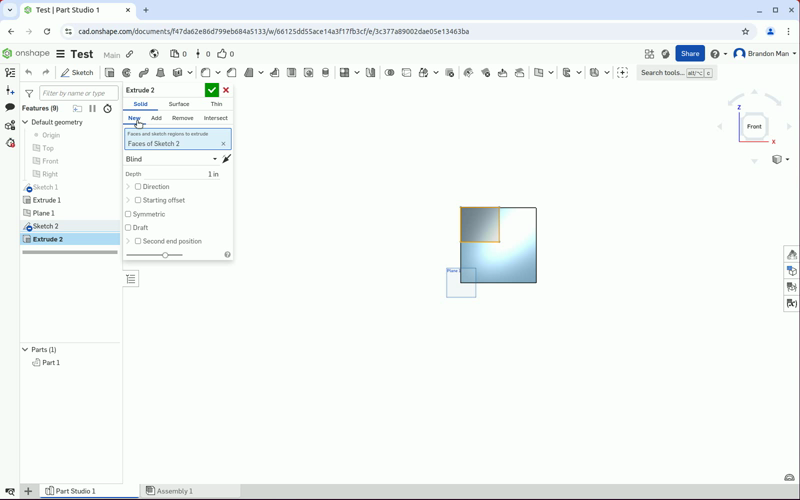
key(enter)
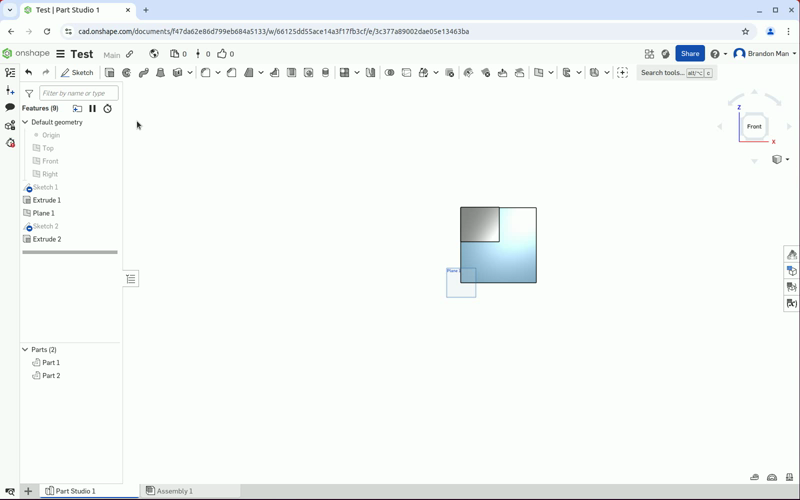
key(shift+h)
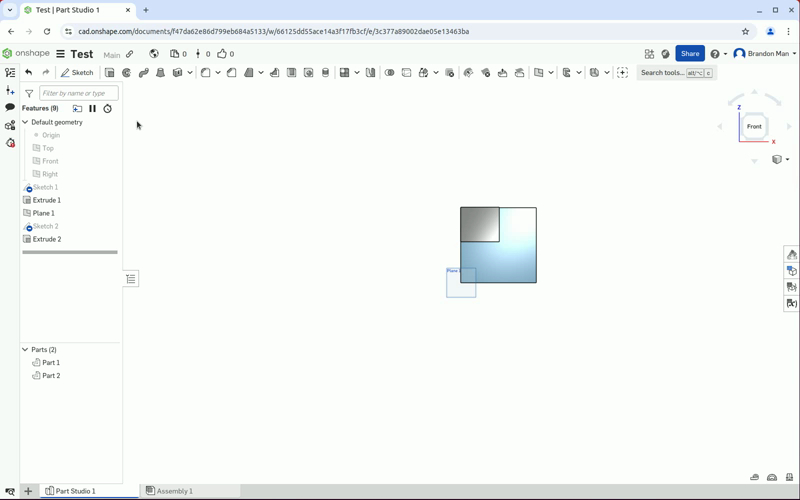
key(shift+h)
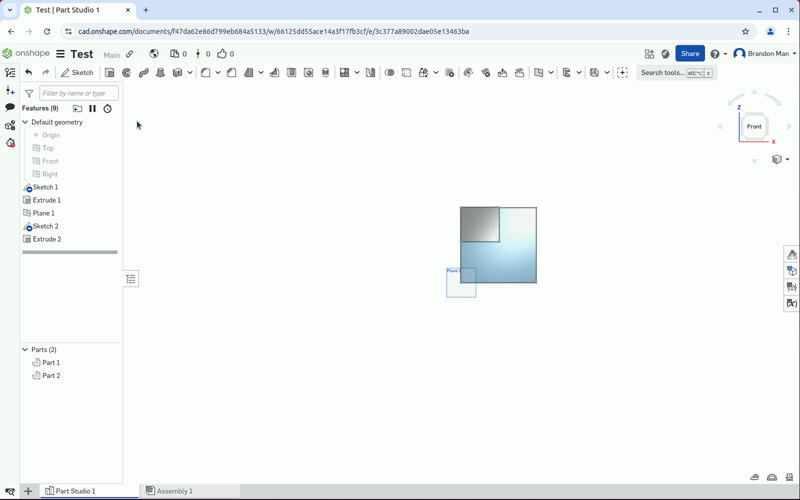
key(shift+7)
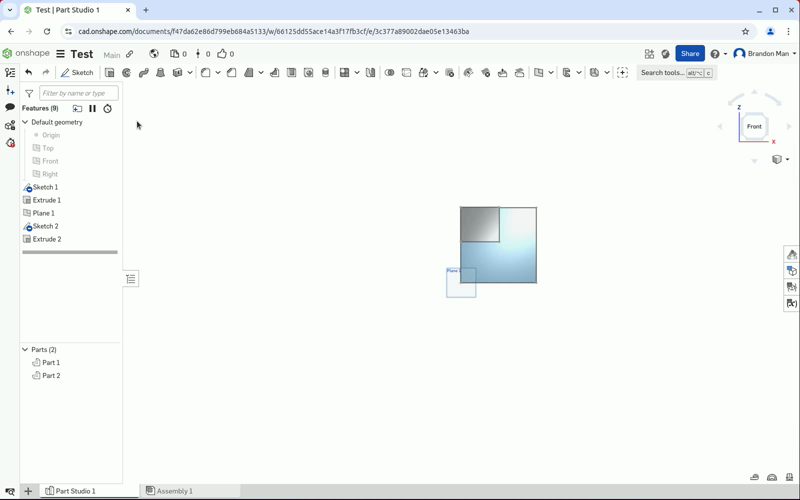
key(left, 2)
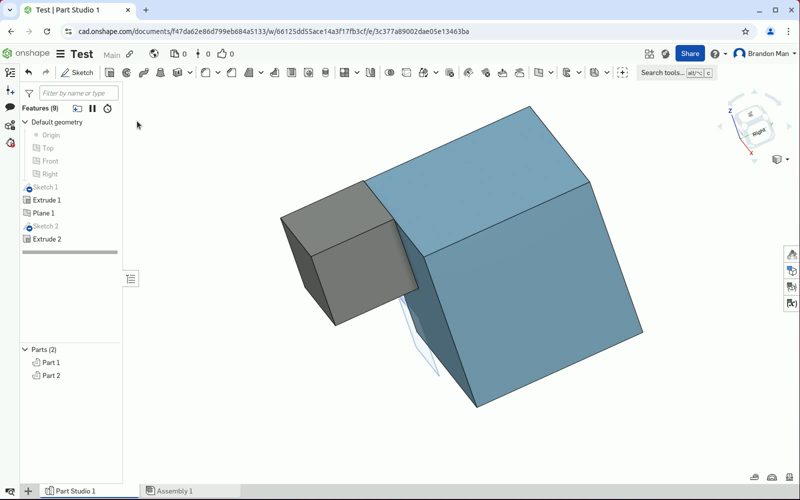
key(down, 2)
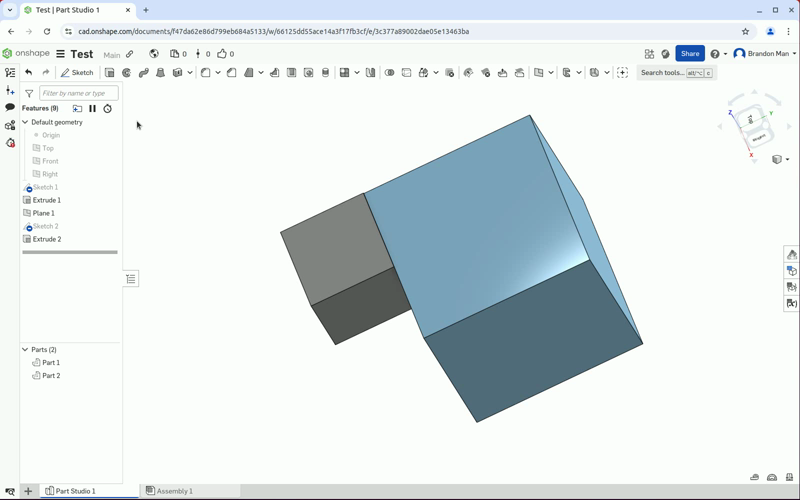
key(up, 2)
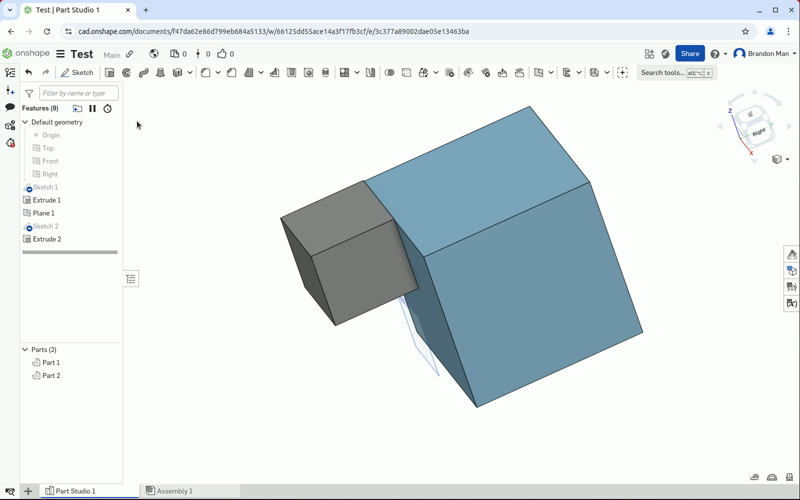
key(right, 2)
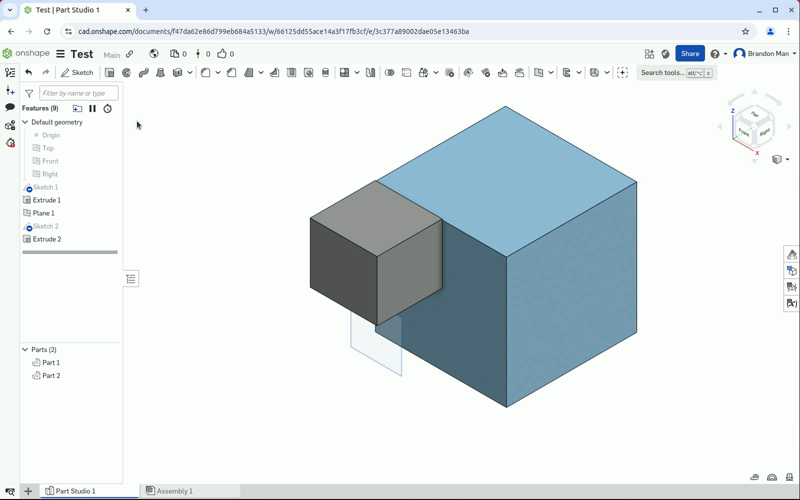
mouse_move(73, 189)
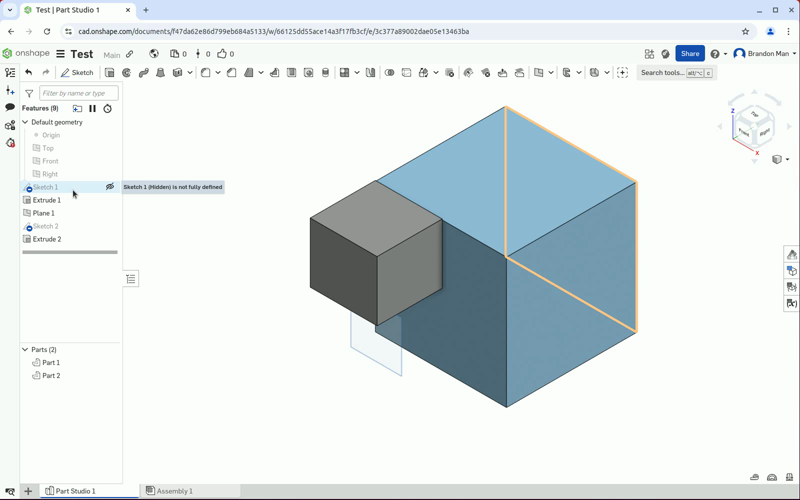
click(73, 189)